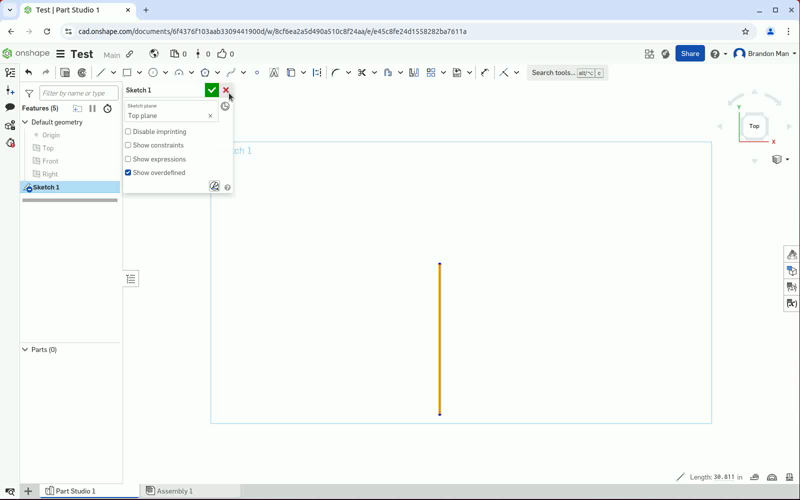
key(shift+h)
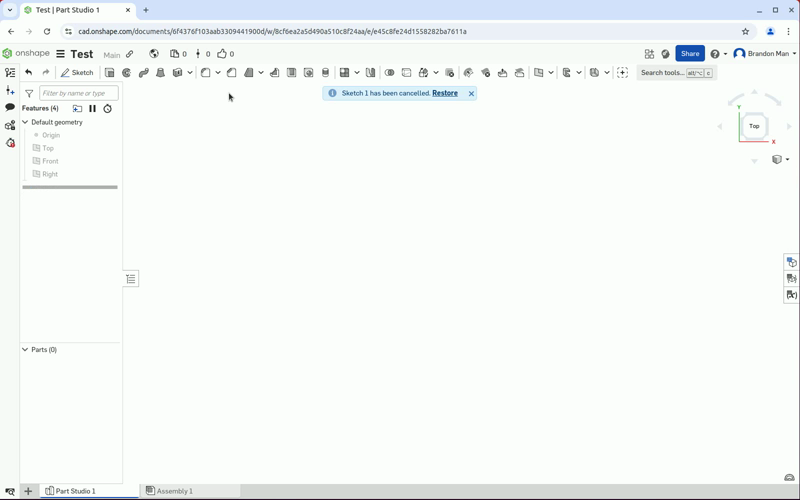
mouse_move(73, 352)
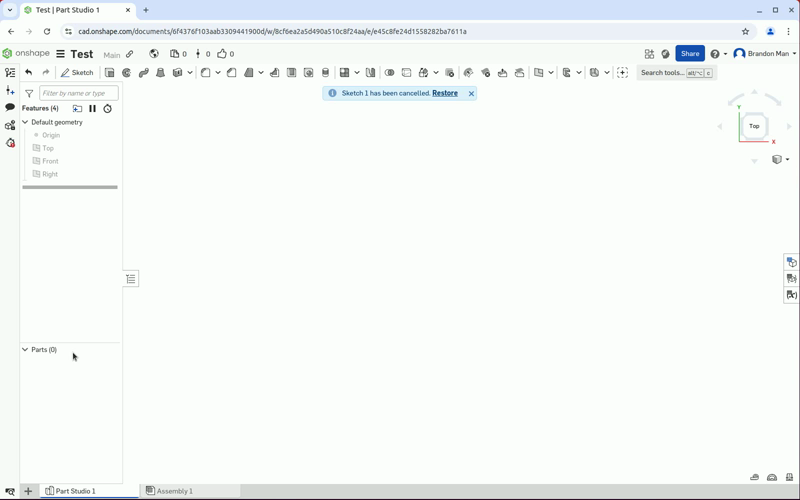
key(y)
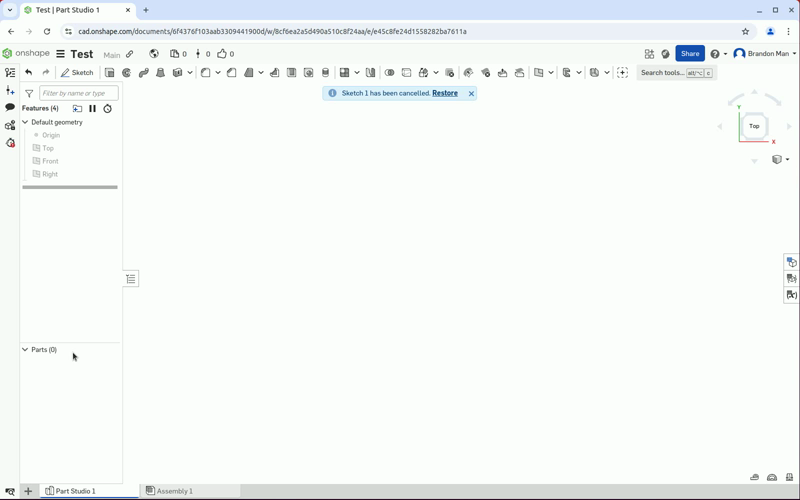
key(shift+p)
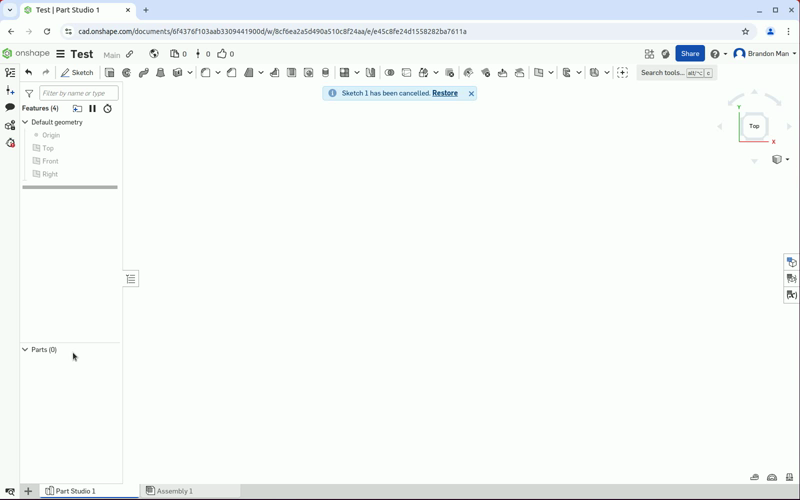
key(space)
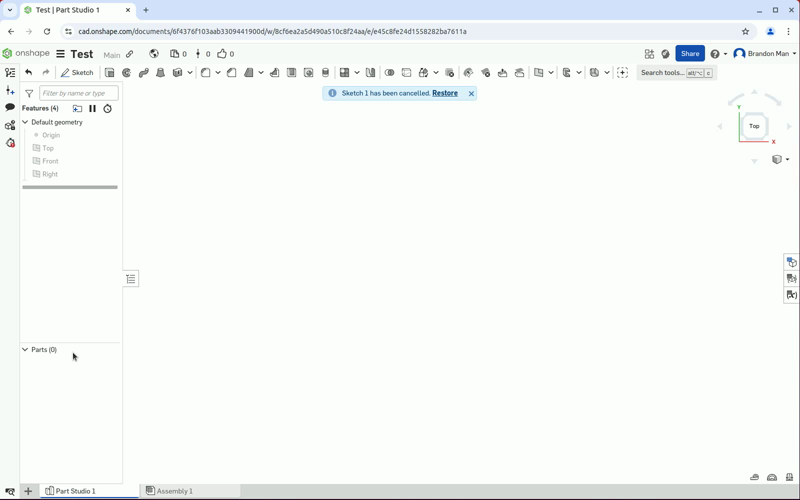
key_down(shift)
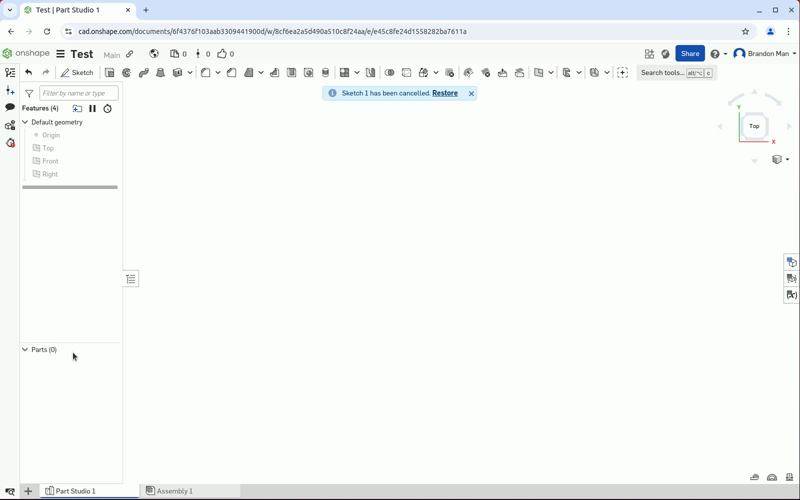
key(up)
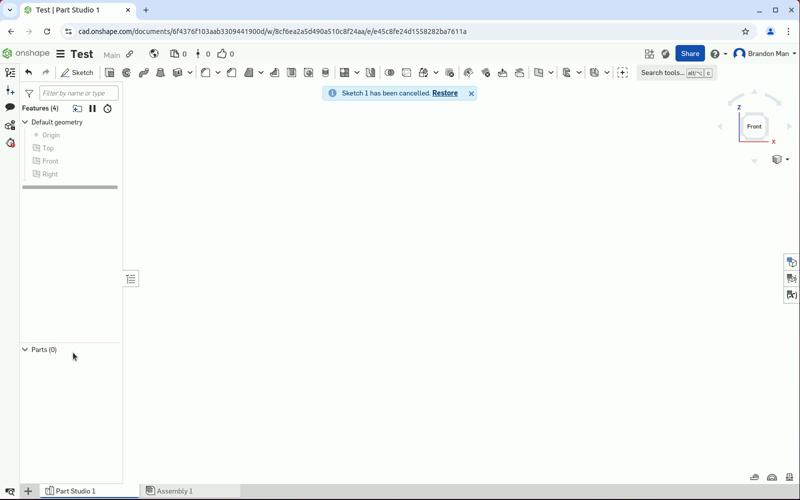
key_up(shift)
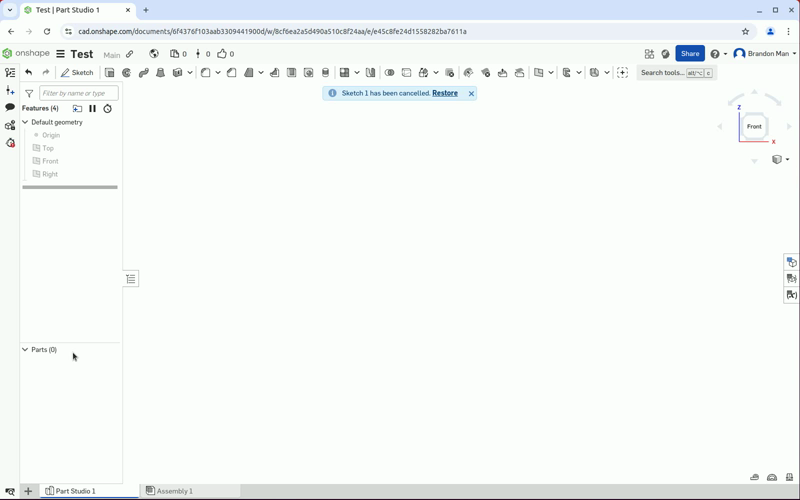
mouse_move(73, 352)
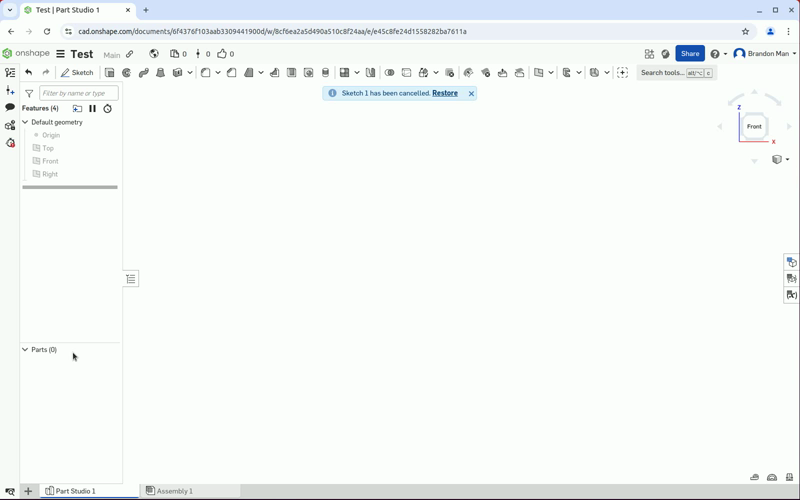
key(shift+y)
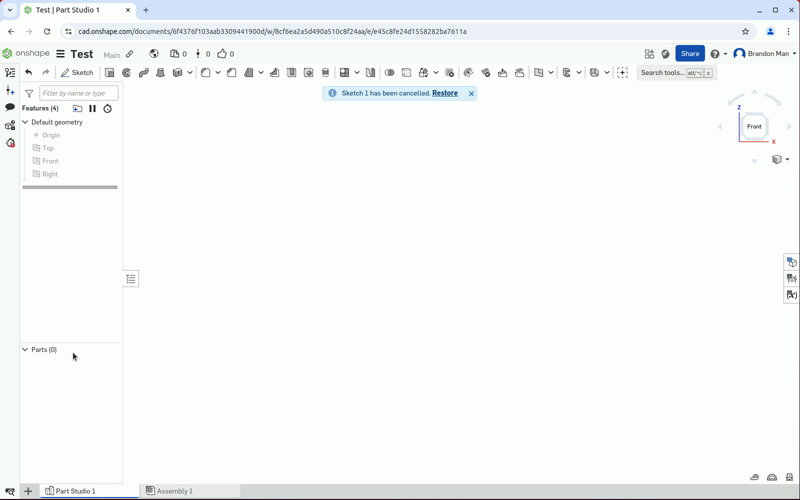
key(shift+s)
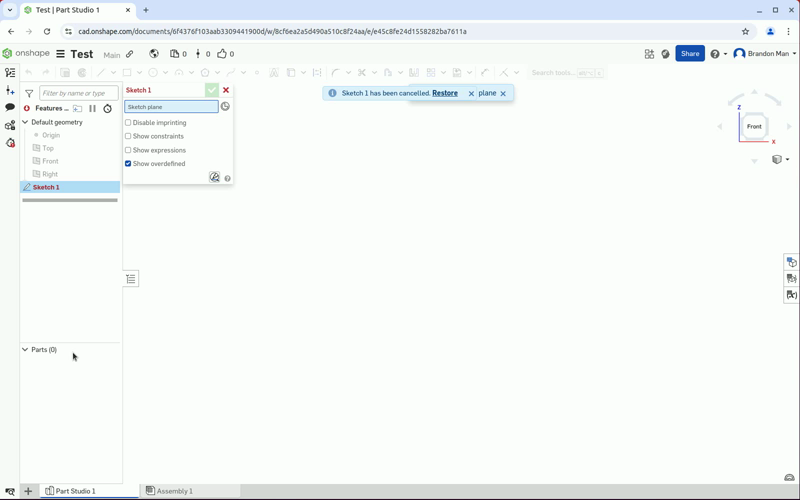
mouse_move(73, 163)
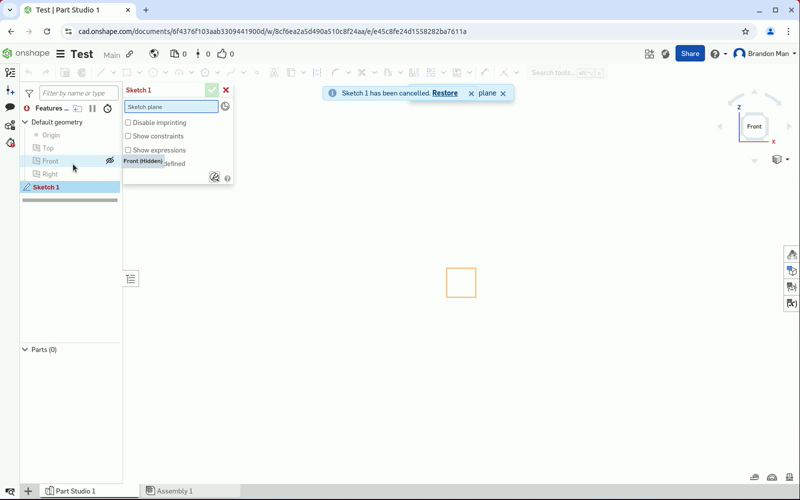
click(73, 163)
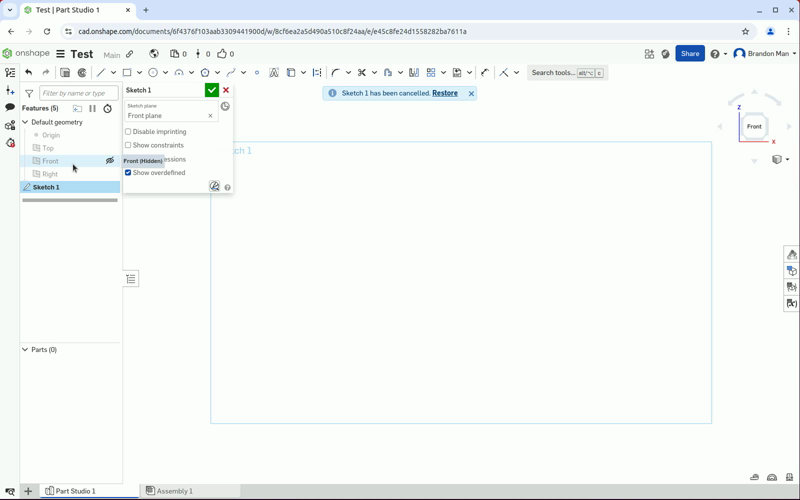
mouse_move(73, 352)
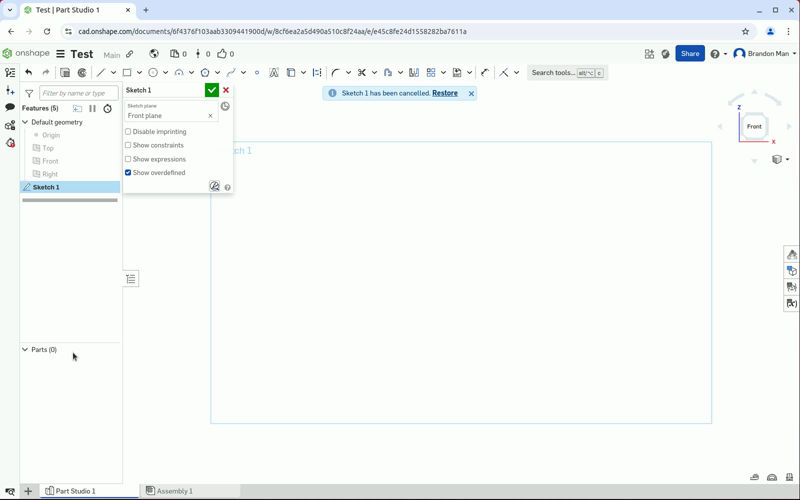
key(y)
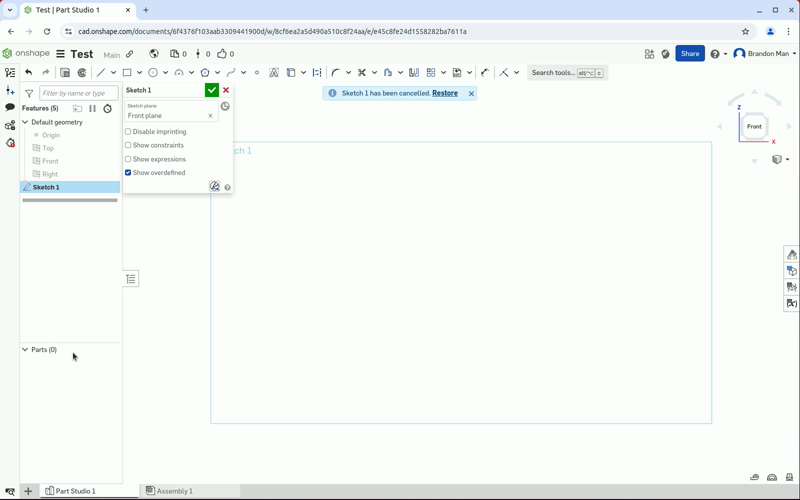
key(c)
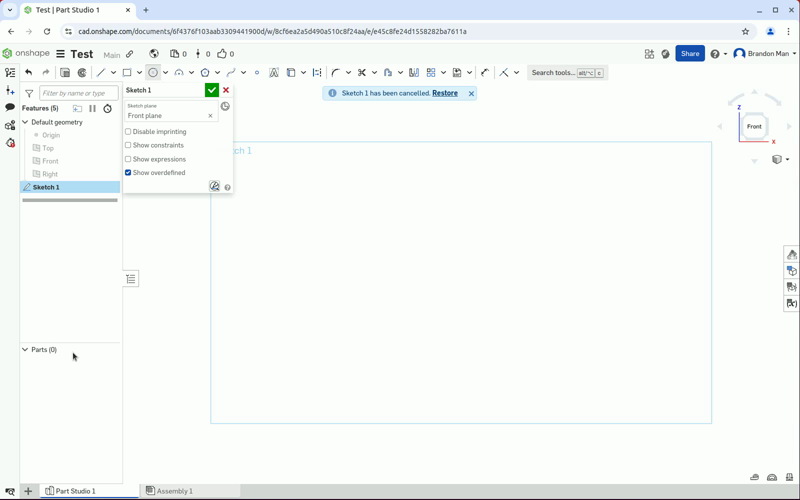
key_down(shift)
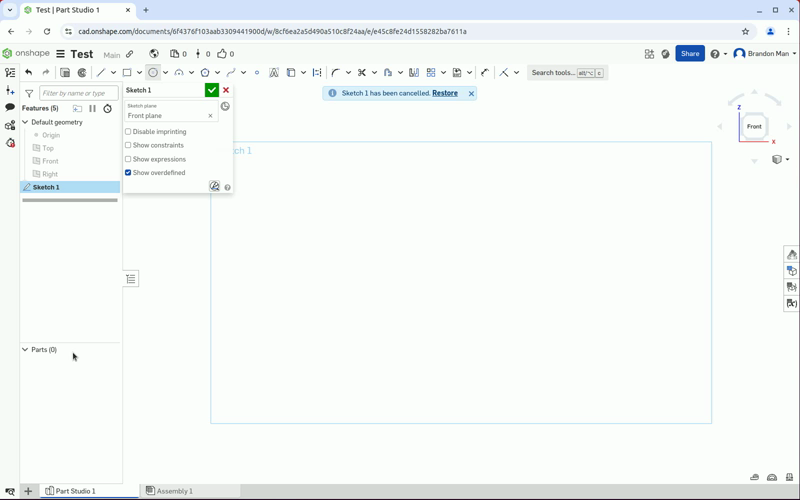
mouse_move(461, 282)
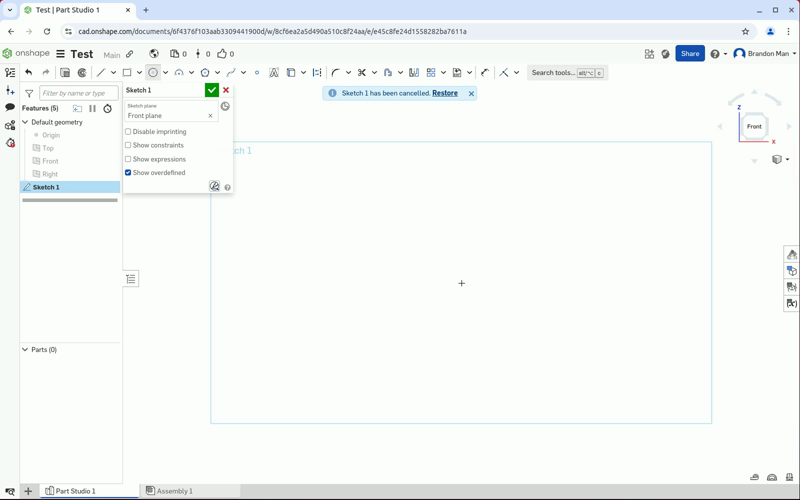
click(461, 282)
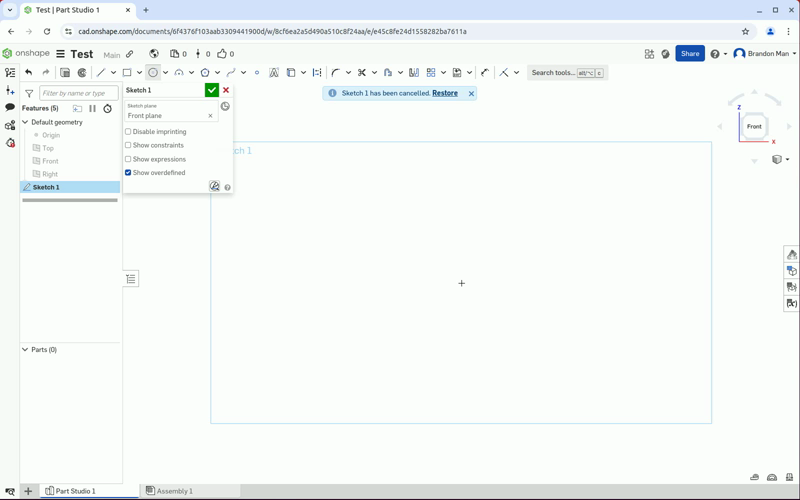
key_up(shift)
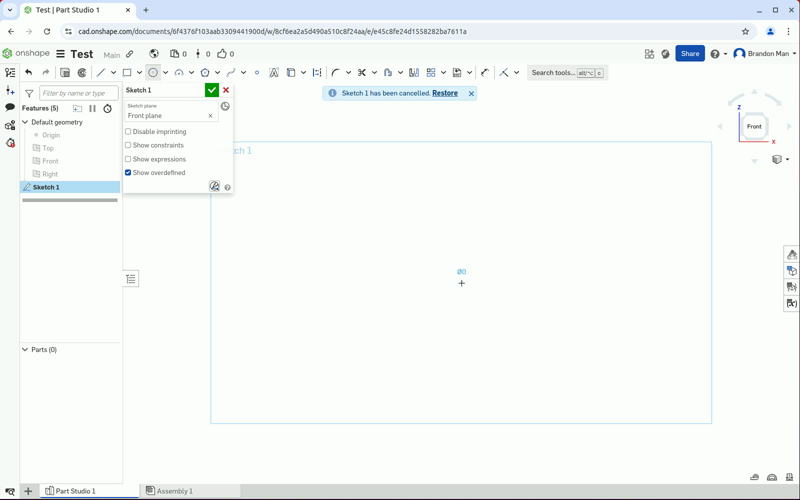
mouse_move(474, 282)
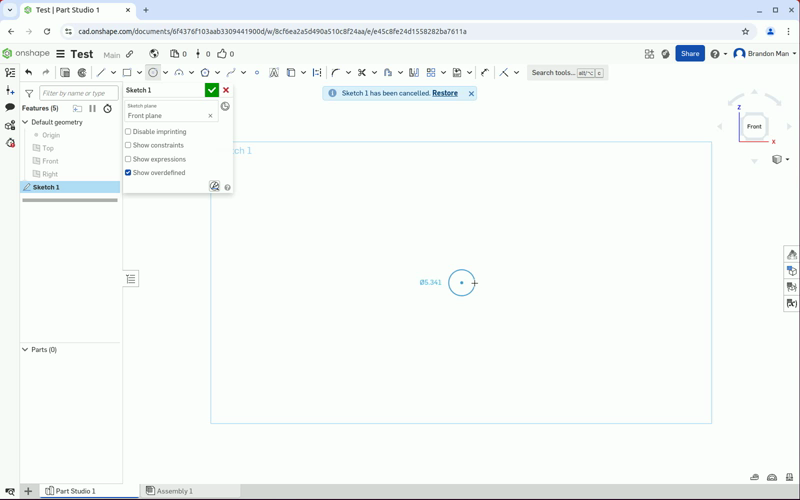
click(474, 282)
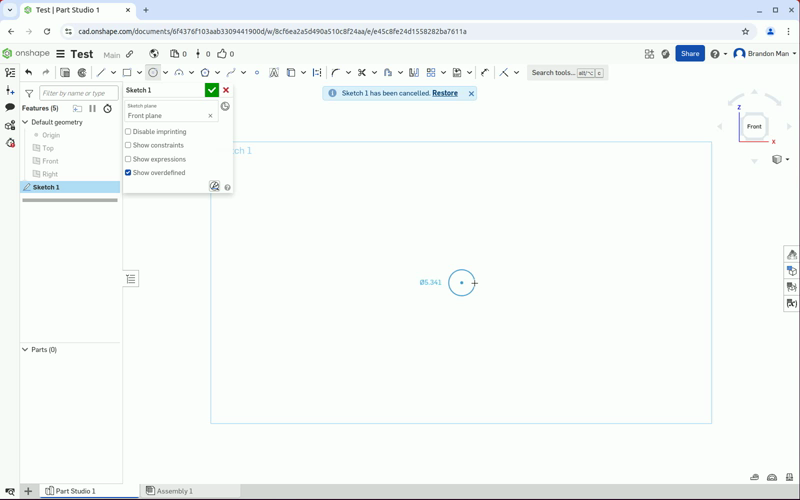
key(esc)
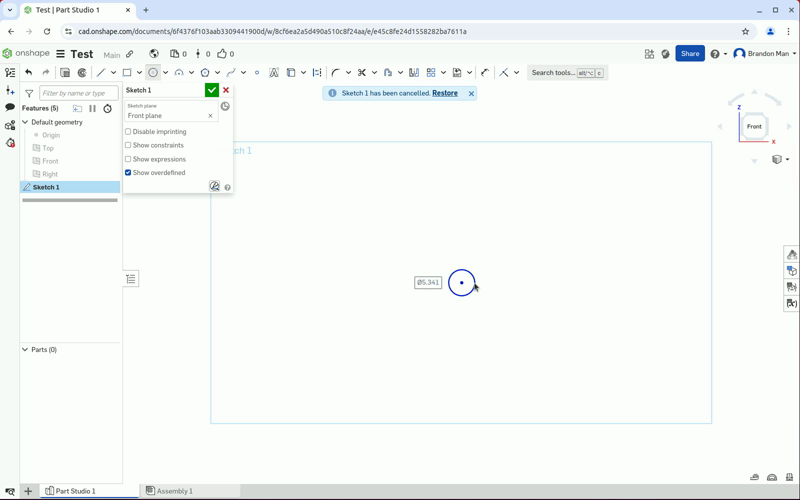
mouse_move(467, 290)
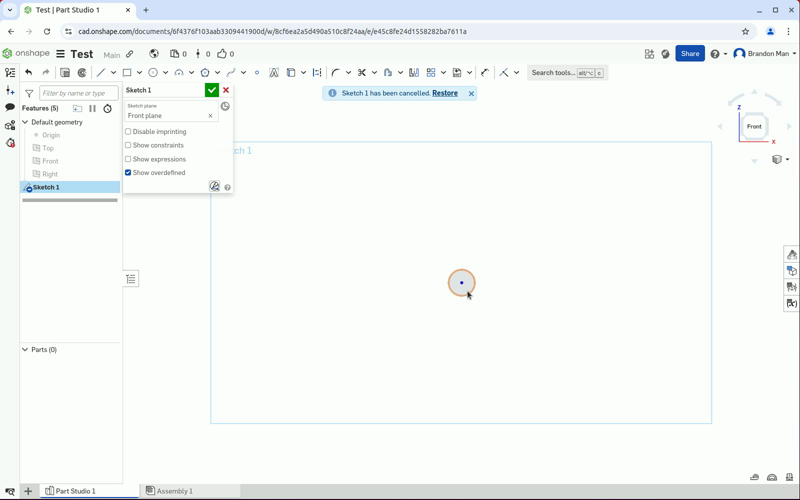
scroll(6)
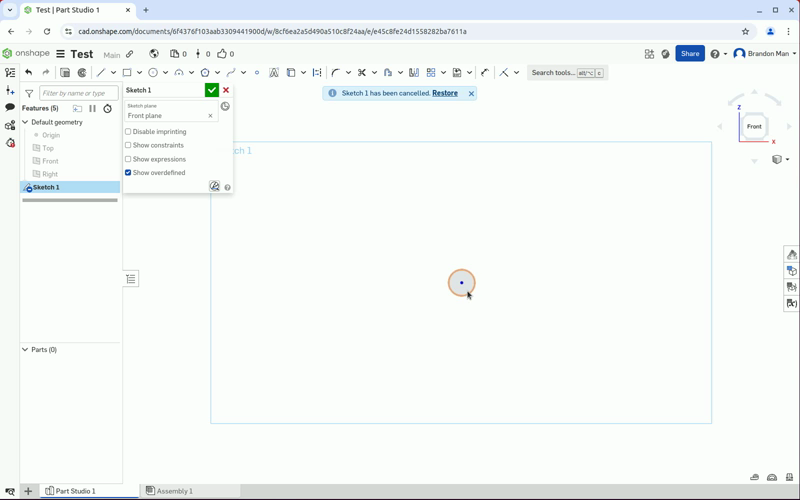
scroll(6)
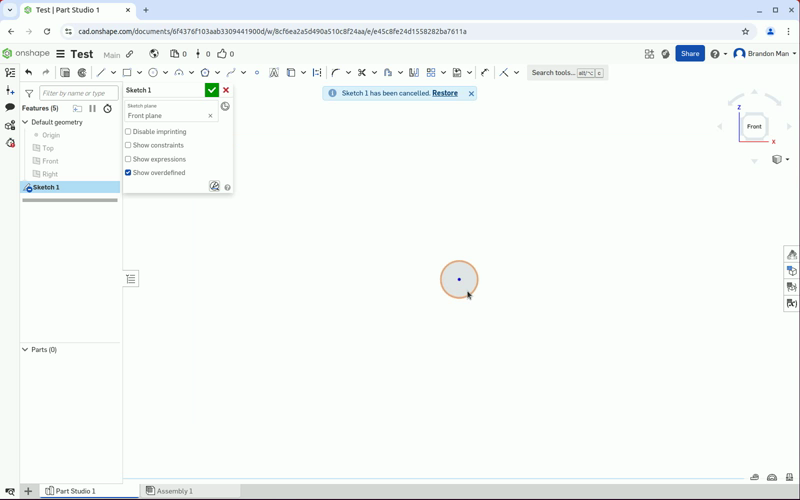
scroll(6)
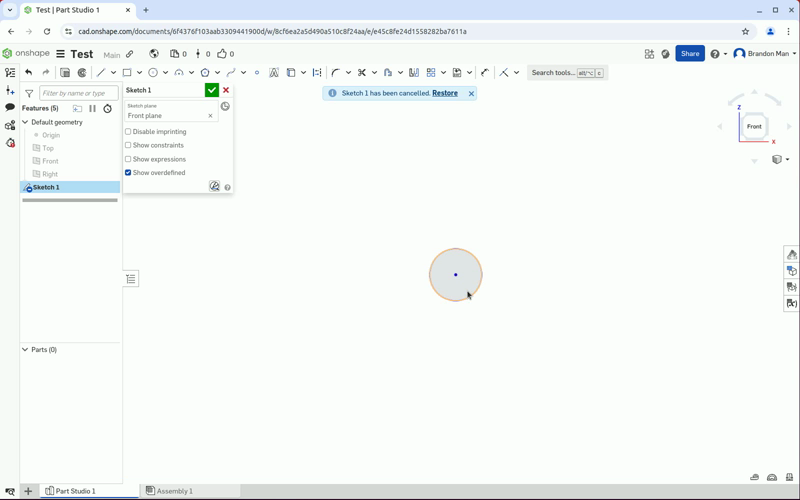
scroll(6)
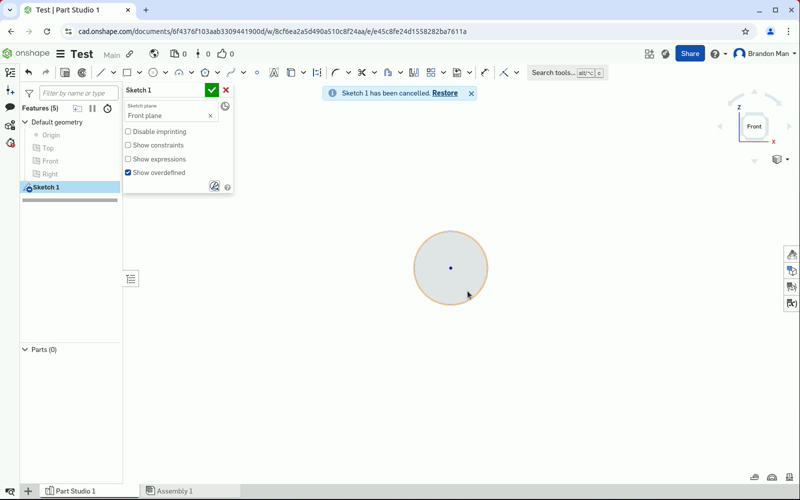
scroll(6)
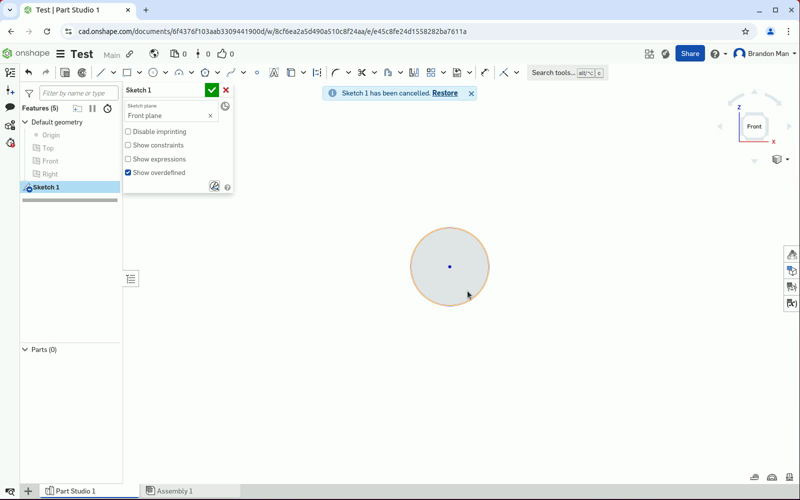
scroll(6)
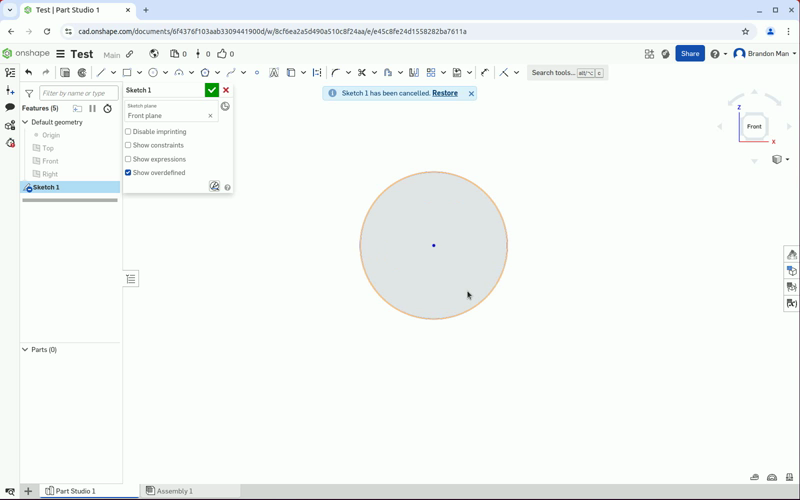
scroll(6)
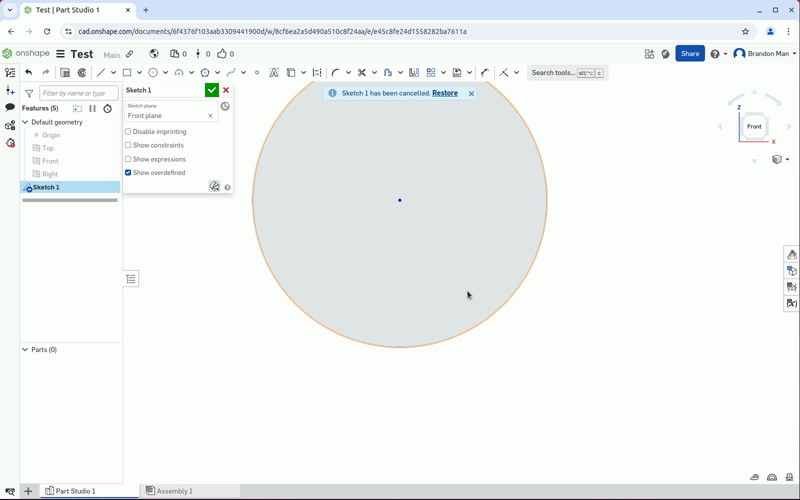
click(467, 290)
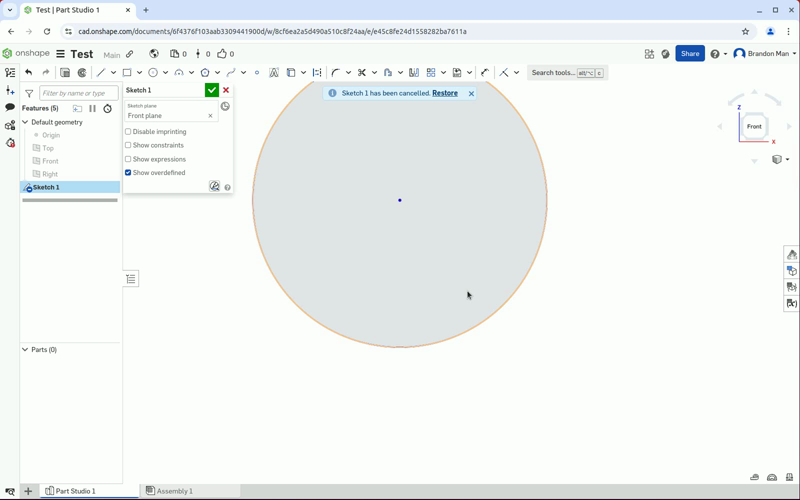
scroll(-6)
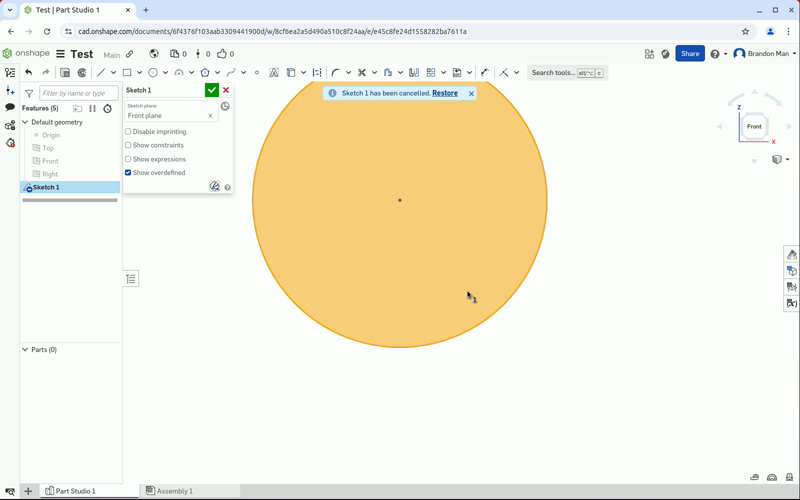
scroll(-6)
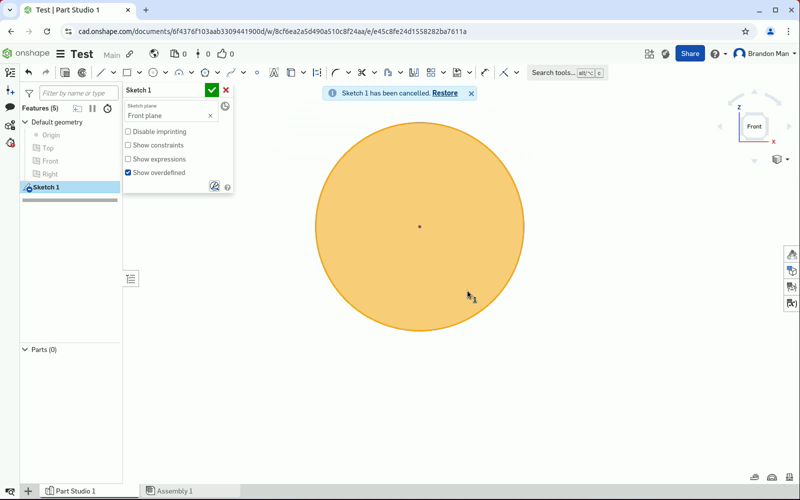
scroll(-6)
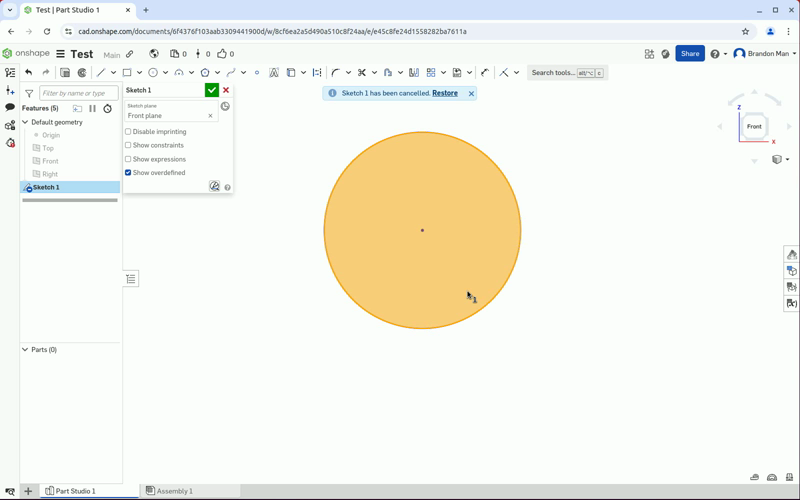
scroll(-6)
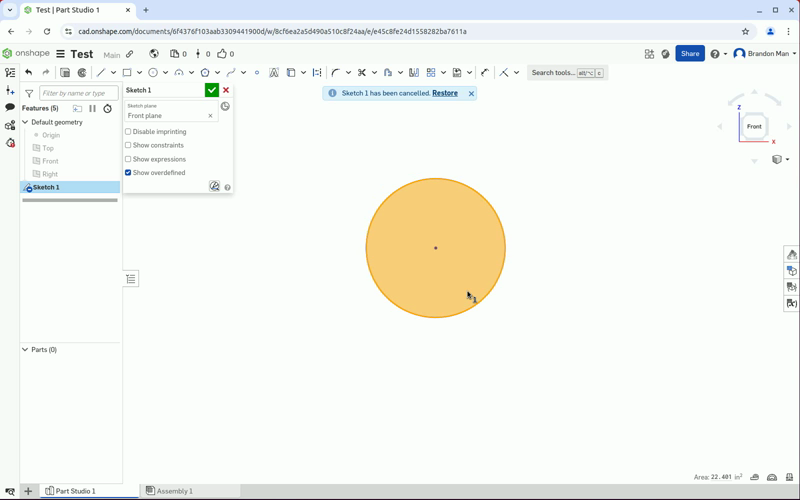
scroll(-6)
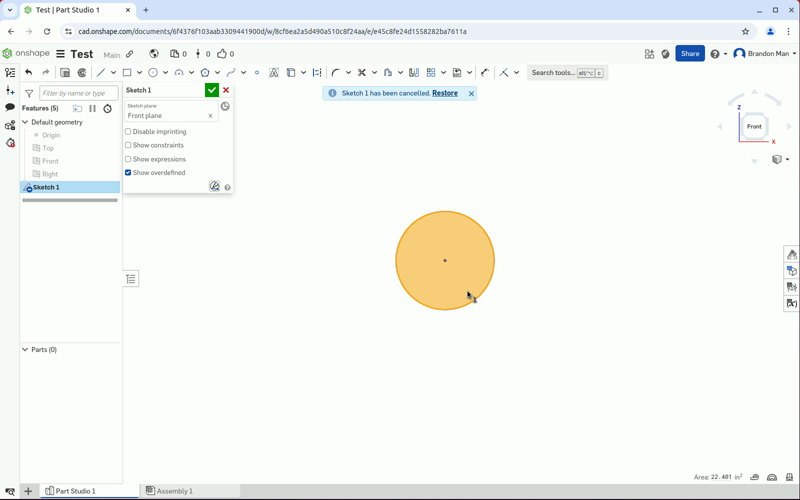
scroll(-6)
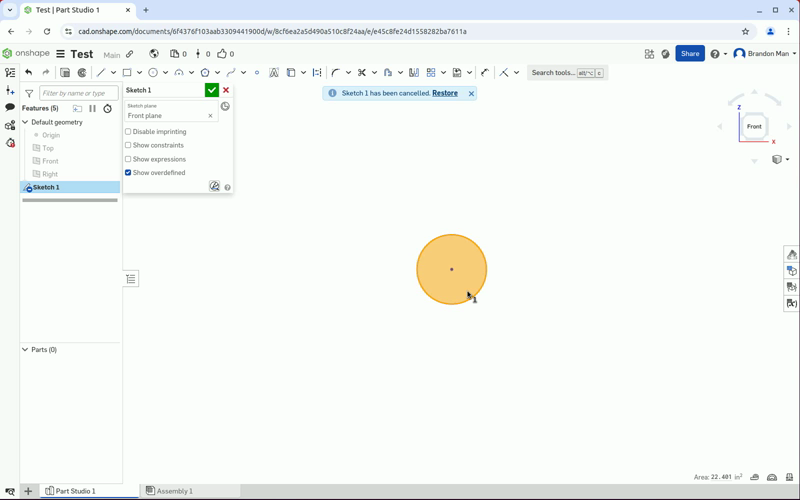
scroll(-6)
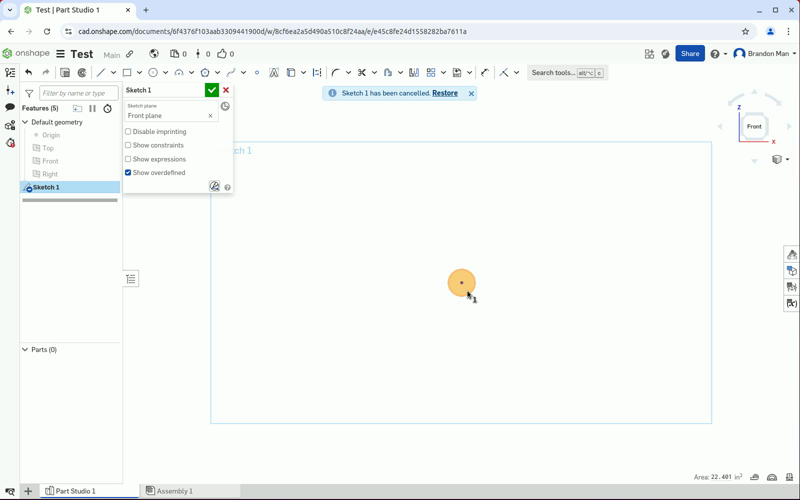
mouse_move(73, 352)
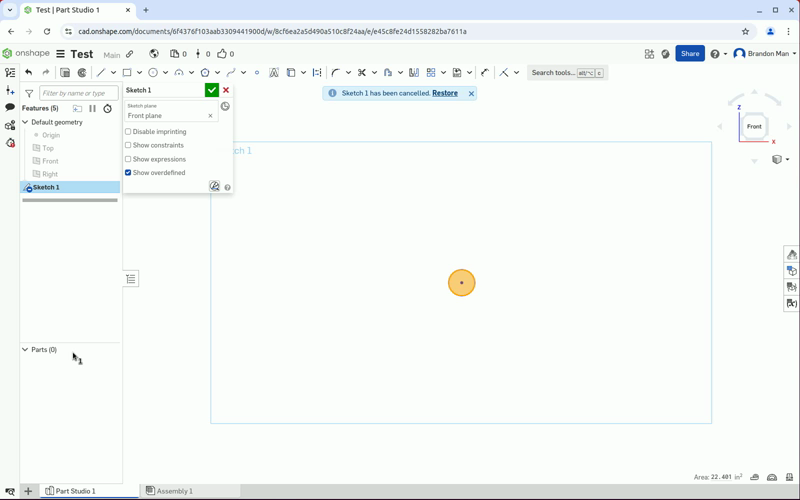
key(shift+y)
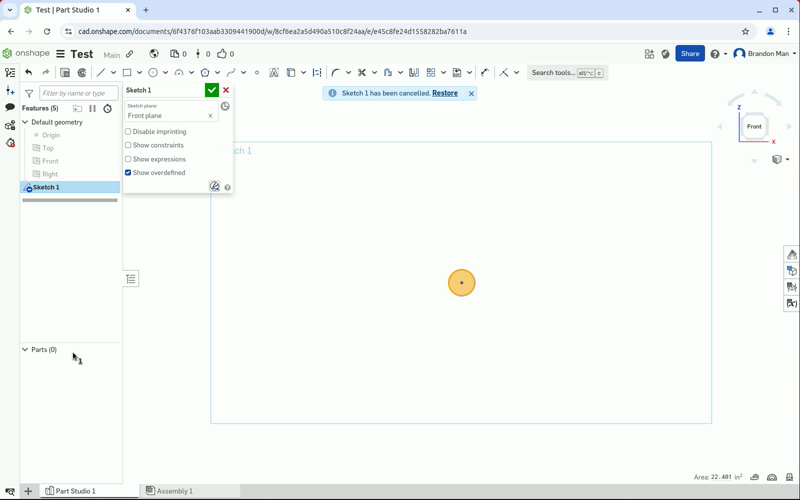
key(shift+e)
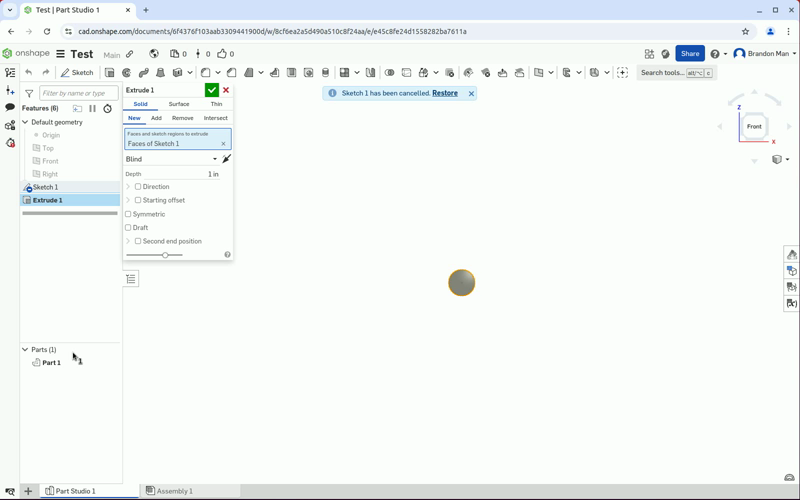
mouse_move(143, 106)
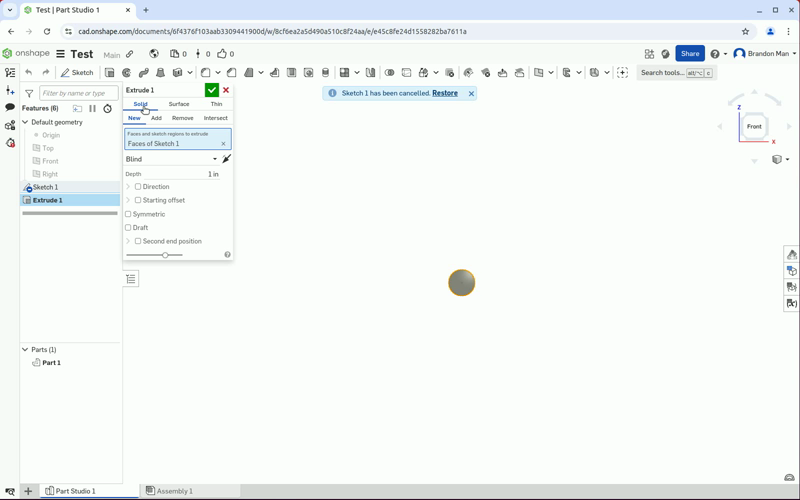
click(143, 106)
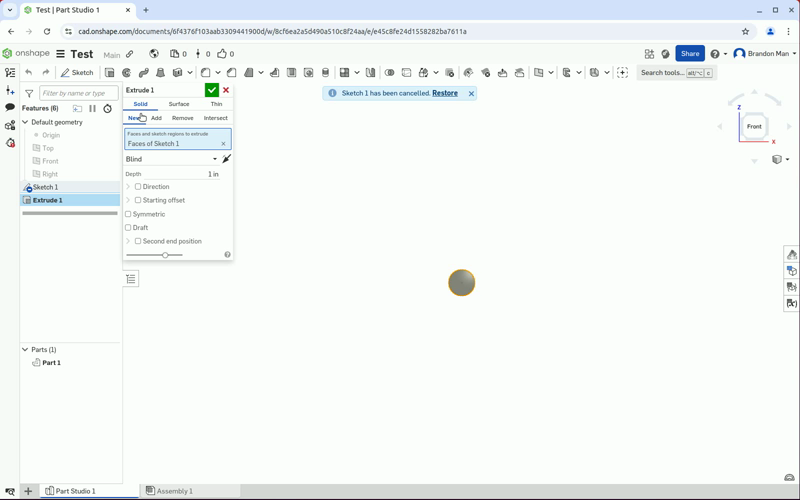
mouse_move(137, 120)
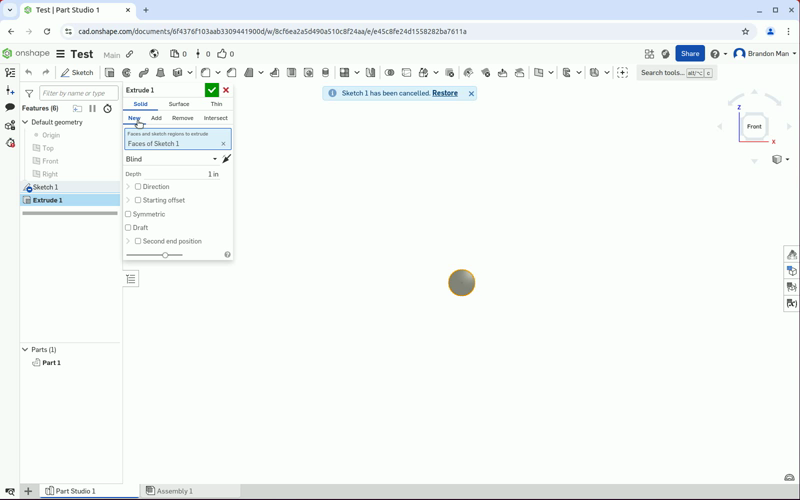
click(137, 120)
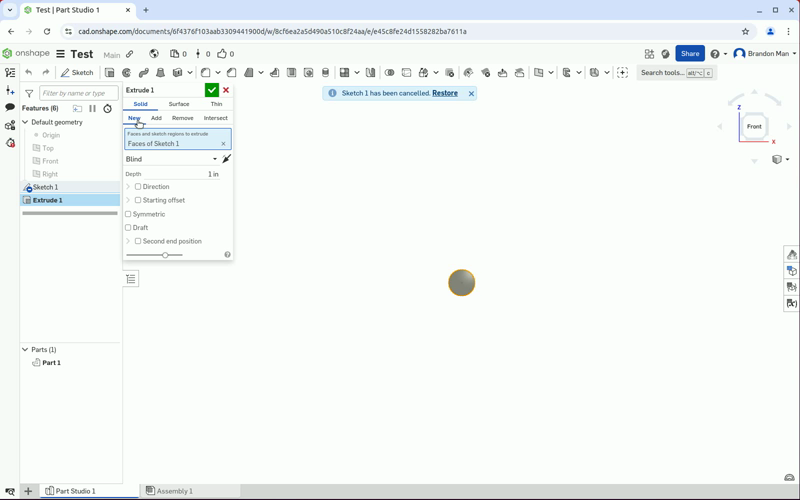
key(tab, 4)
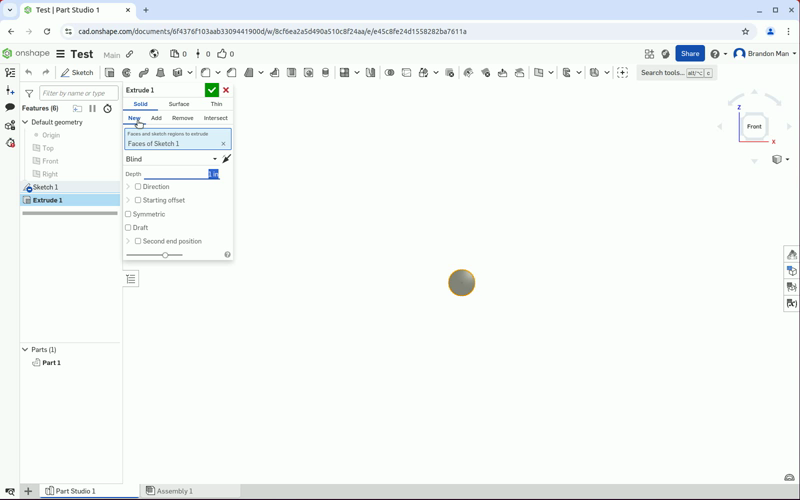
text(23.108)
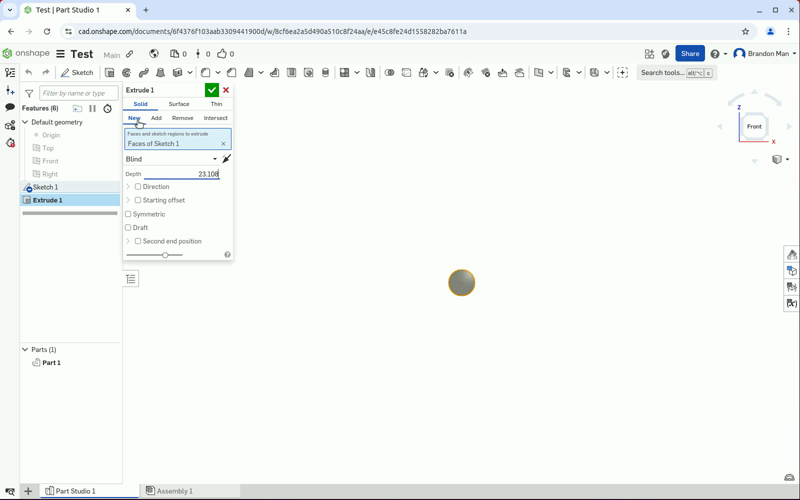
key(enter)
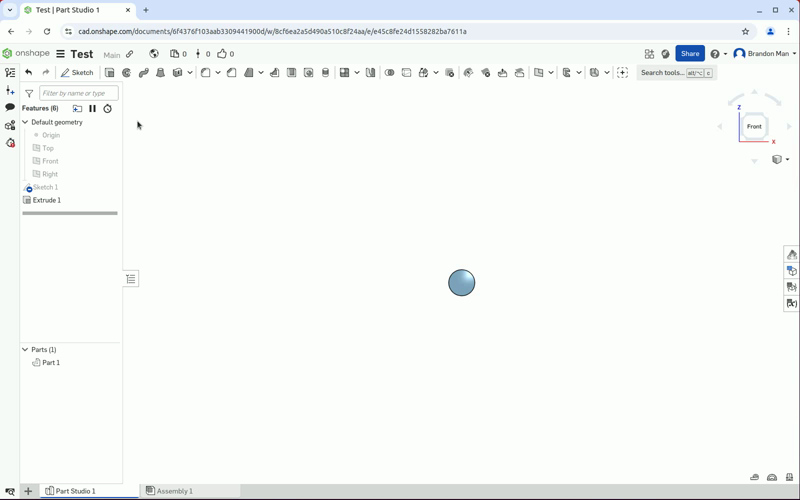
key(shift+h)
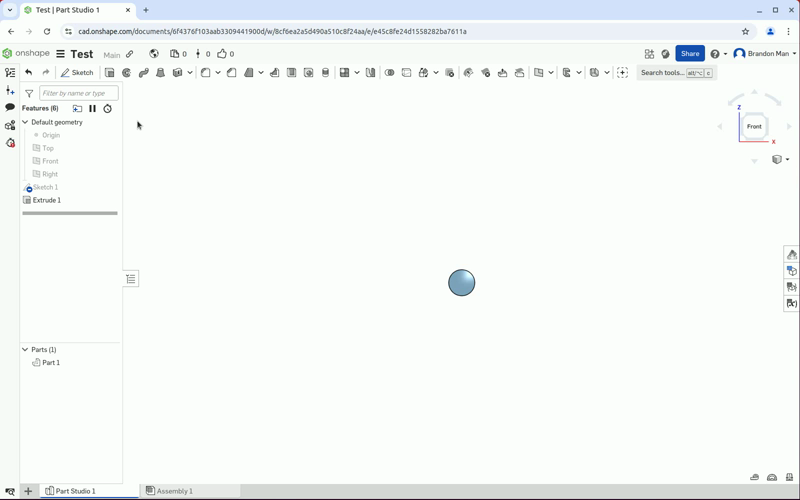
key(shift+h)
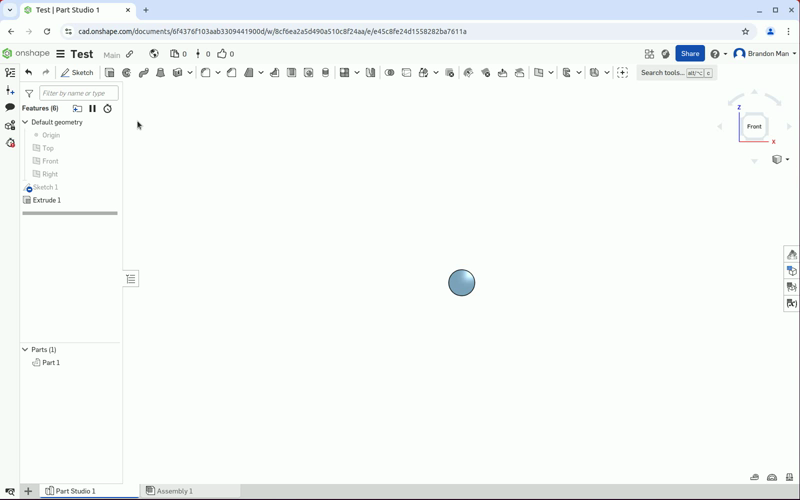
mouse_move(73, 189)
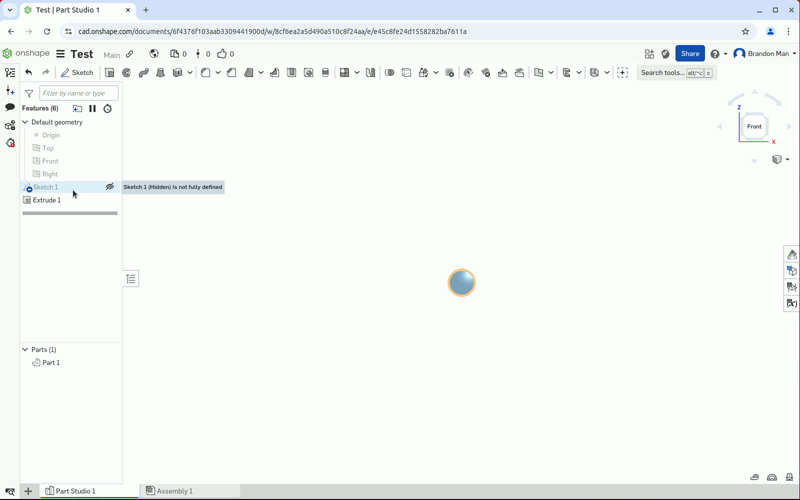
click(73, 189)
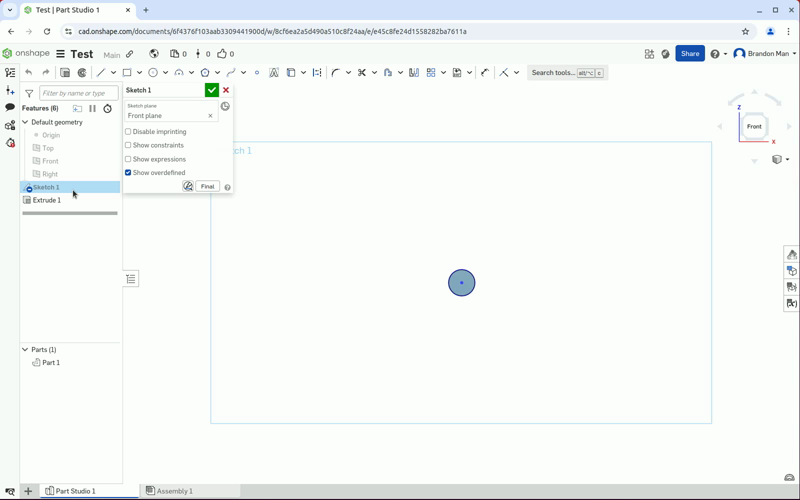
mouse_move(229, 92)
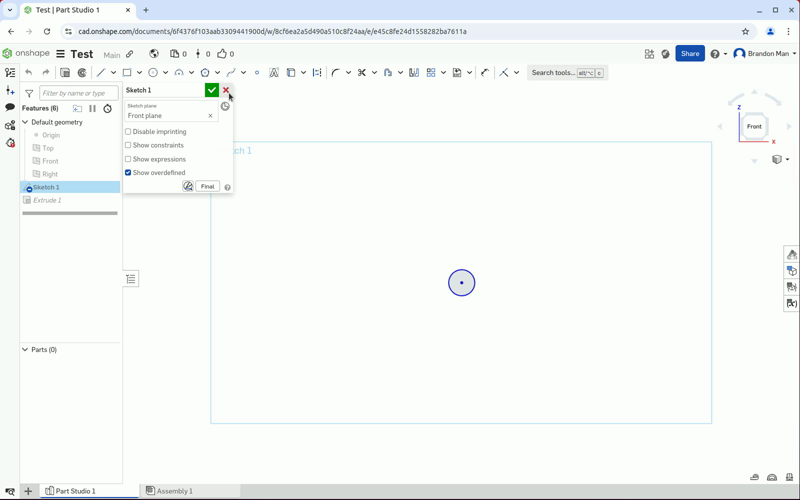
click(229, 92)
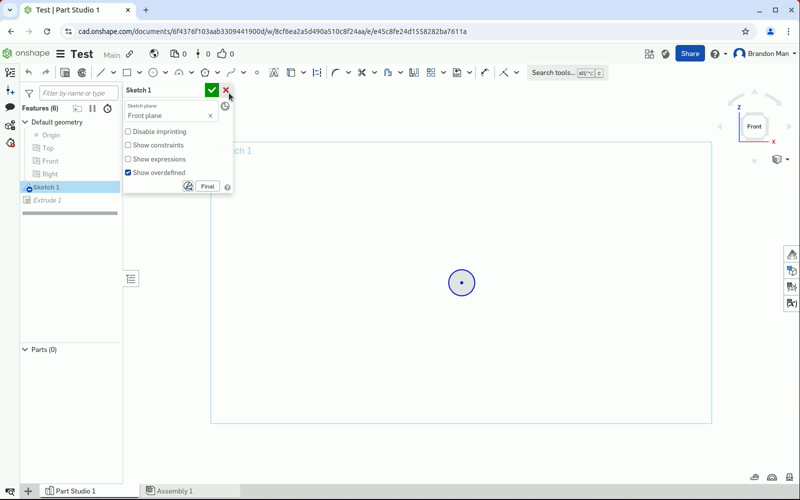
key(shift+s)
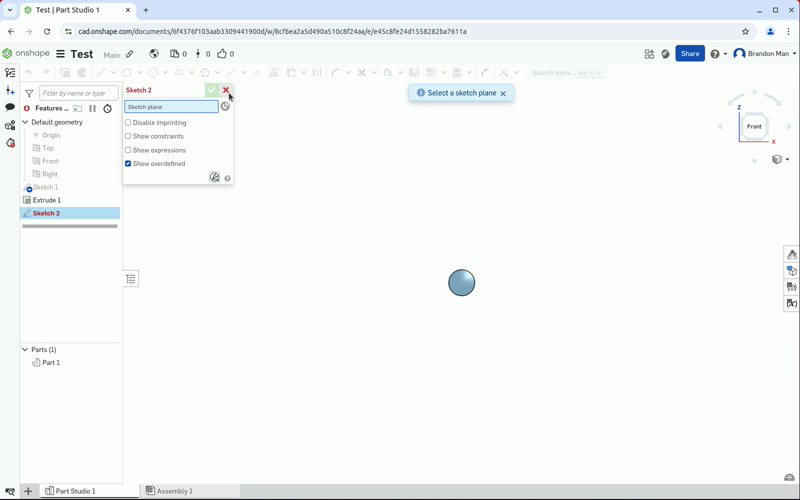
mouse_move(73, 163)
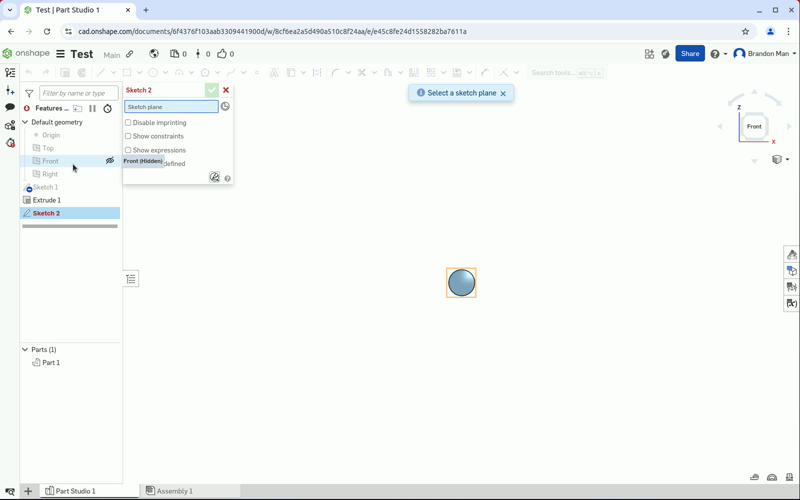
click(73, 163)
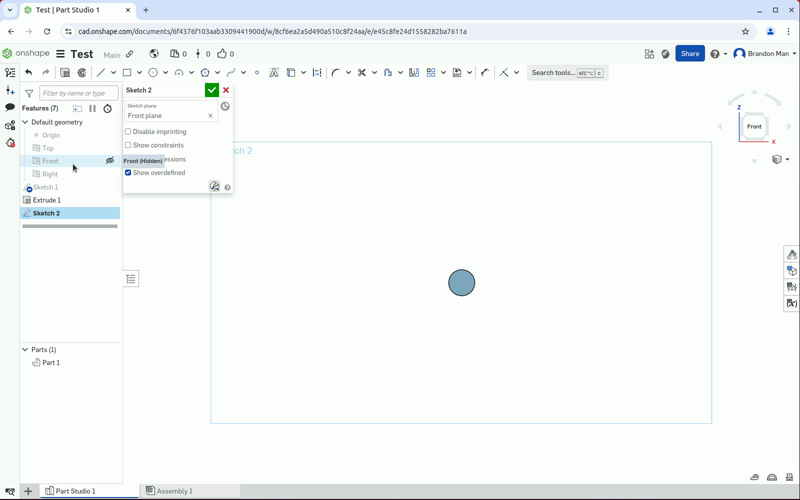
mouse_move(73, 352)
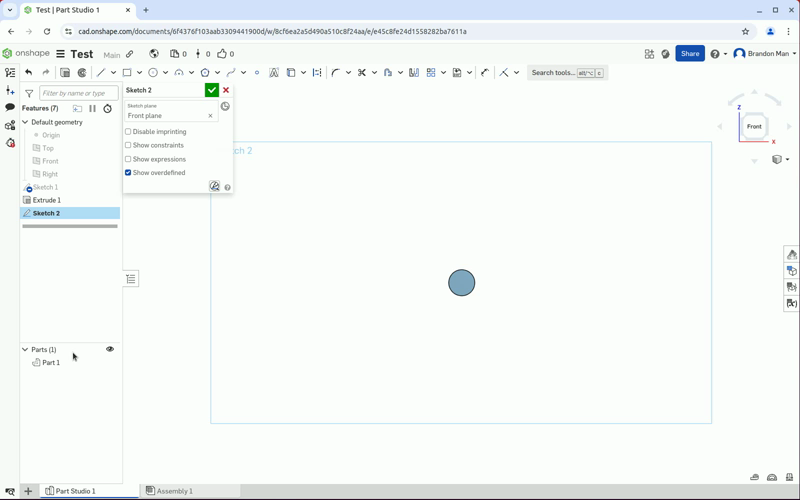
key(y)
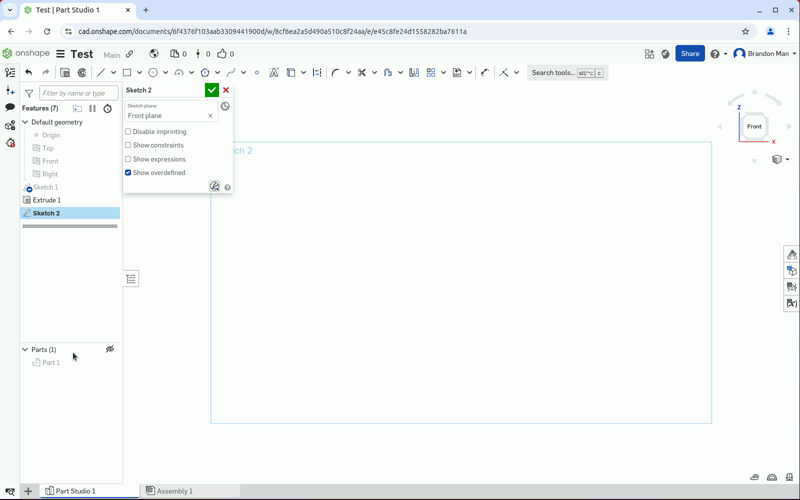
key(c)
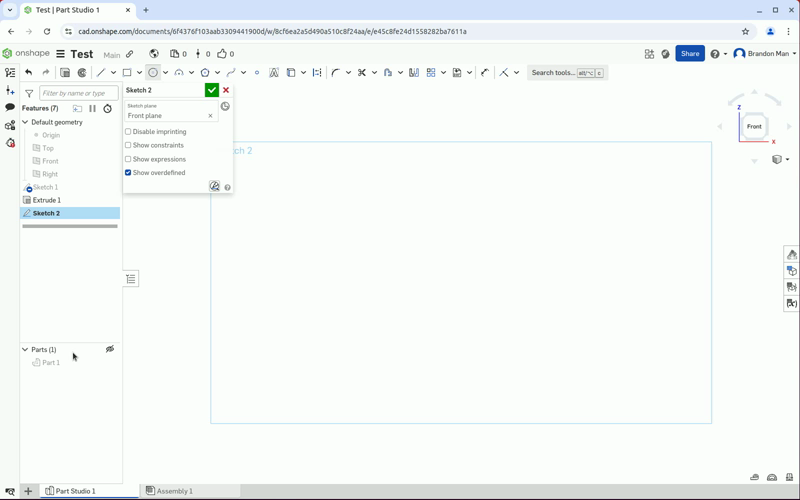
key_down(shift)
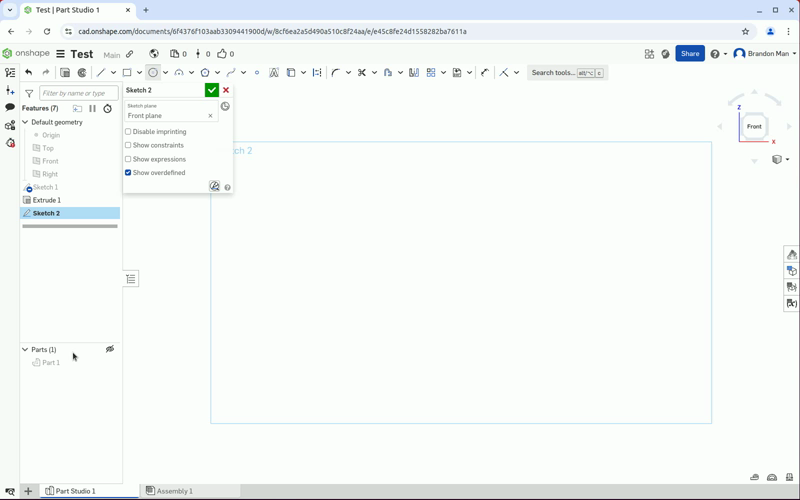
mouse_move(465, 282)
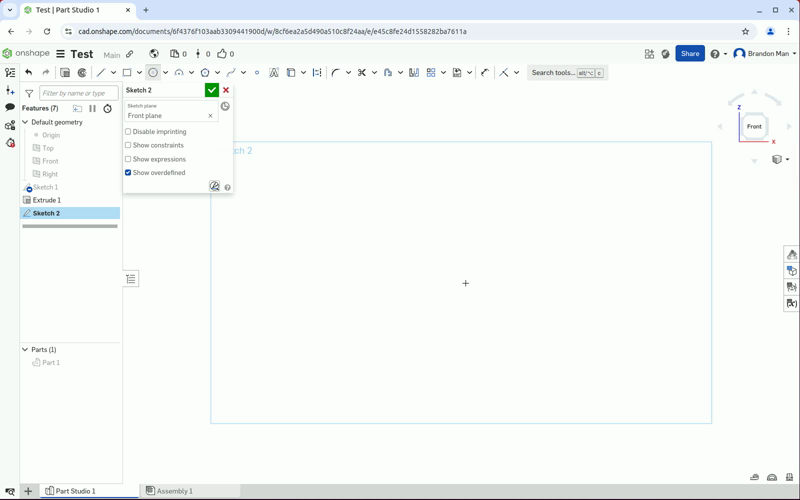
click(465, 282)
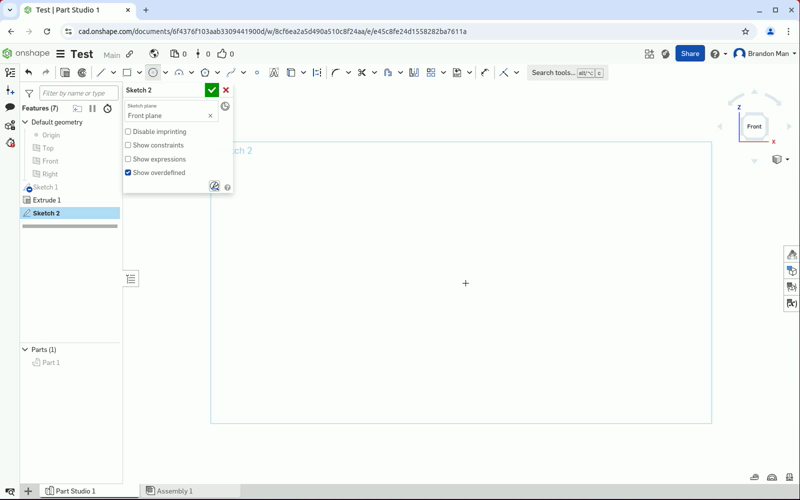
key_up(shift)
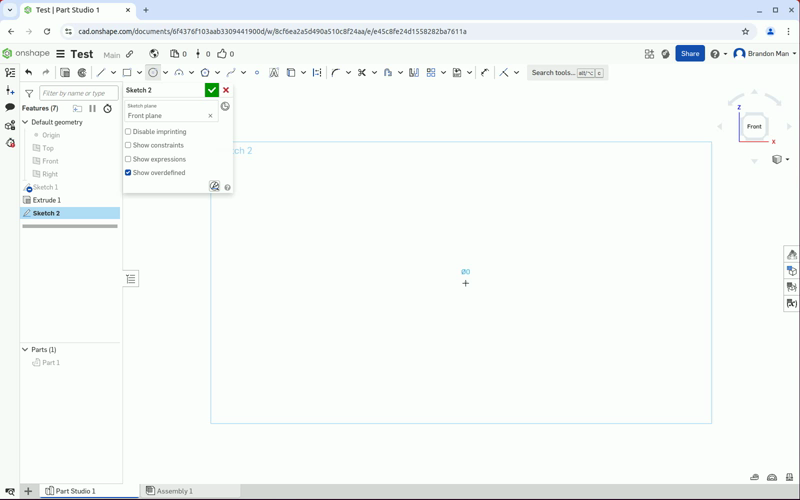
mouse_move(467, 282)
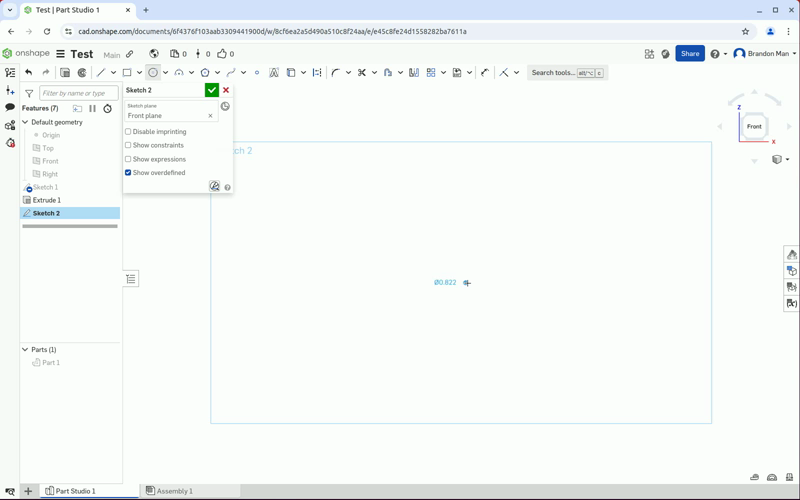
scroll(6)
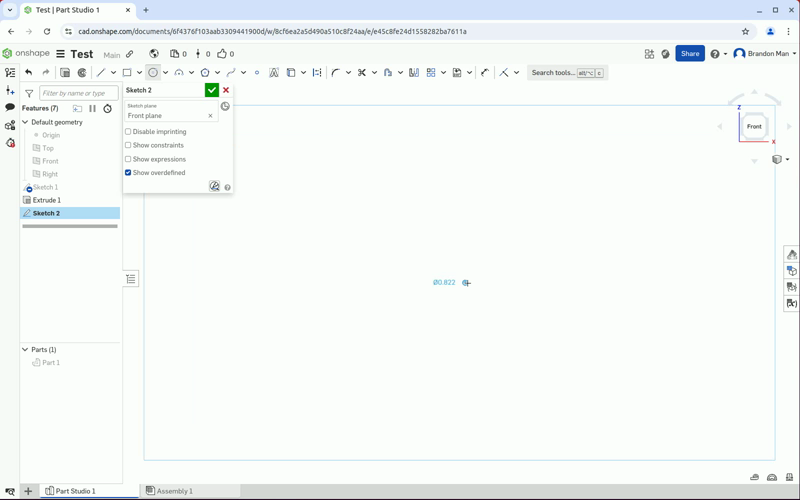
scroll(6)
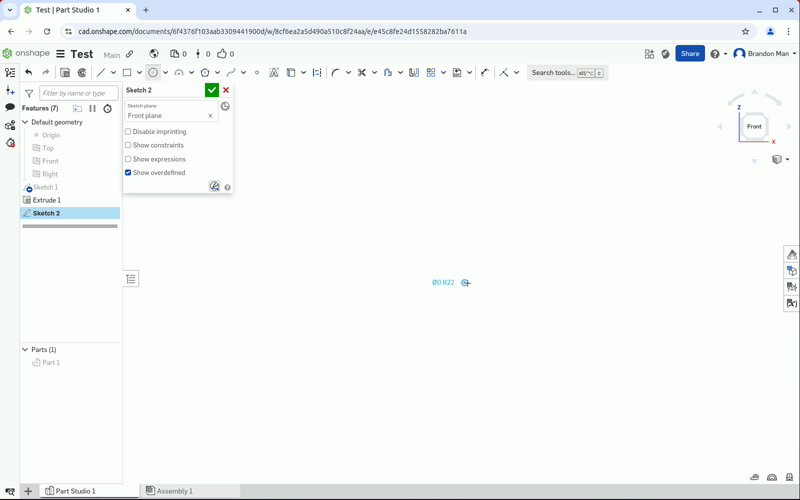
scroll(6)
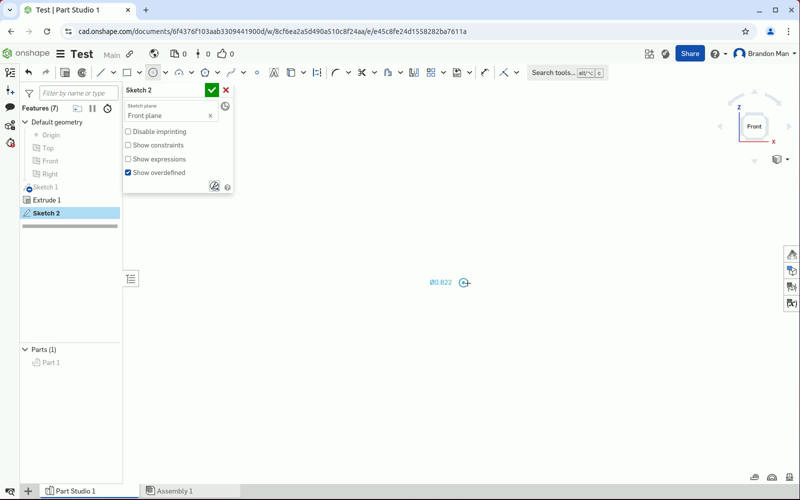
scroll(6)
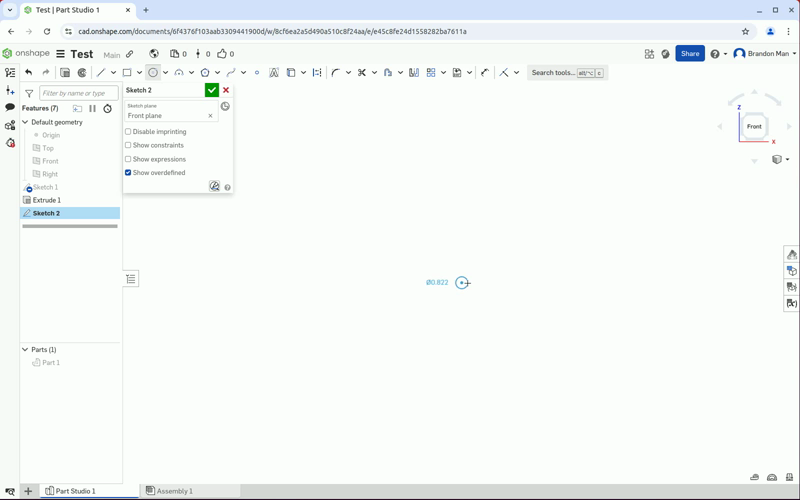
scroll(6)
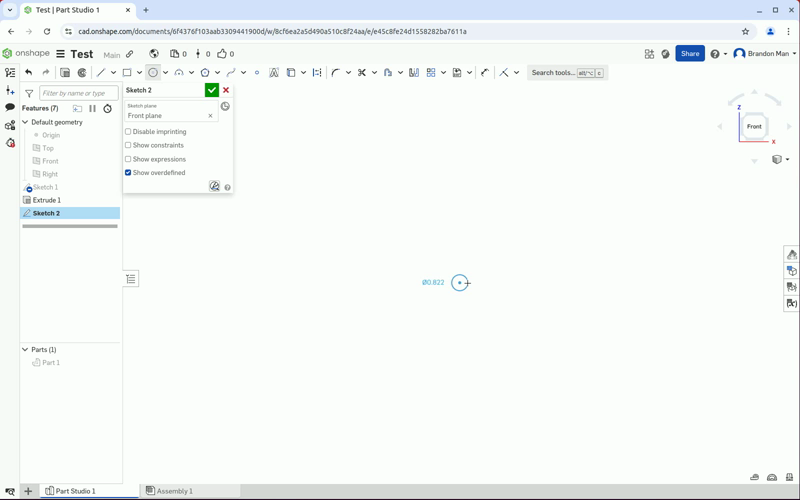
scroll(6)
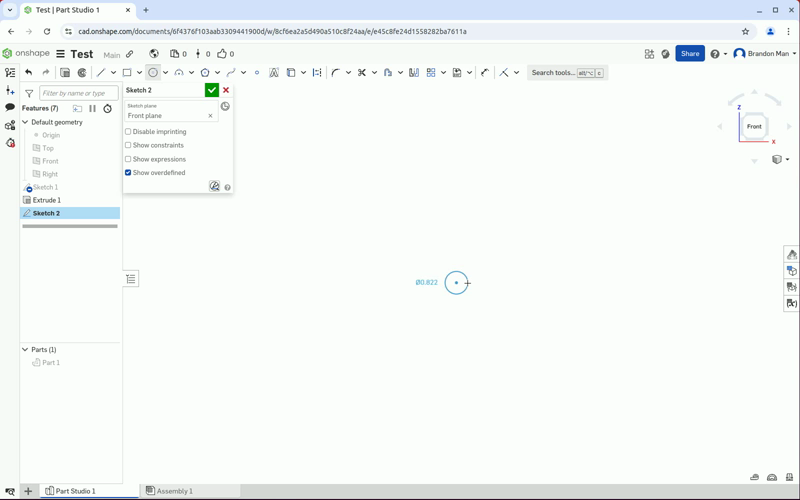
scroll(6)
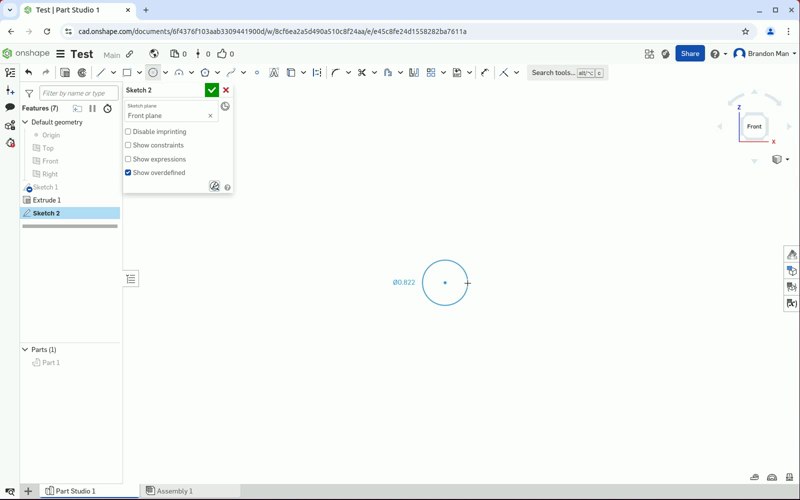
click(467, 282)
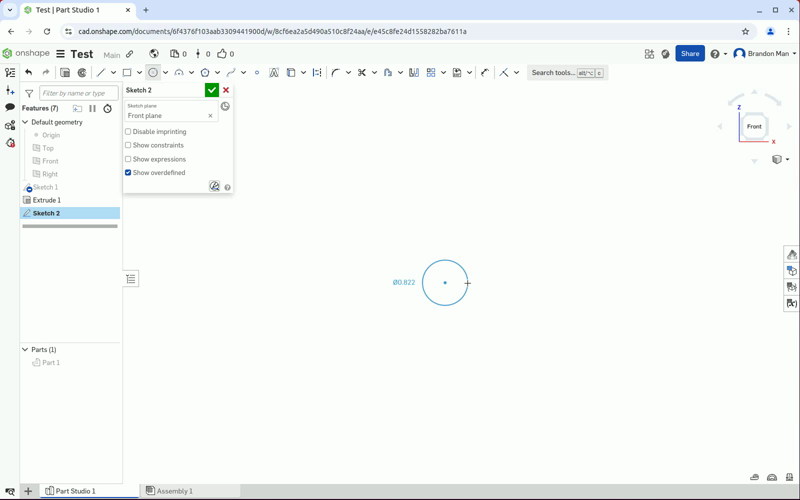
scroll(-6)
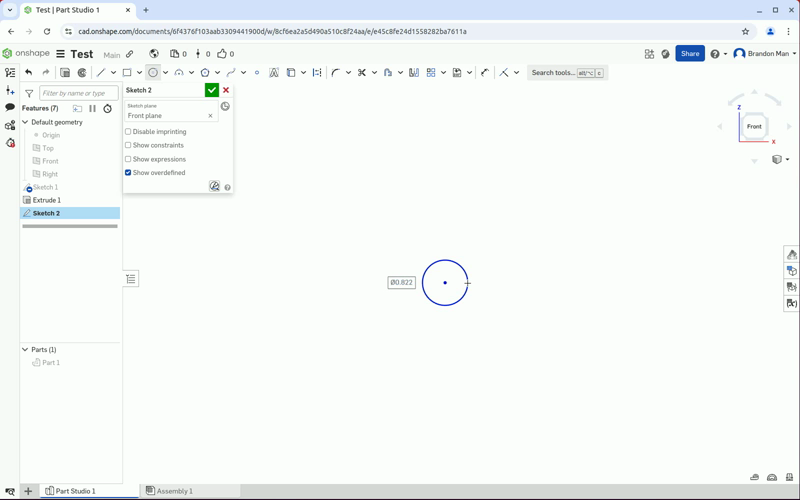
scroll(-6)
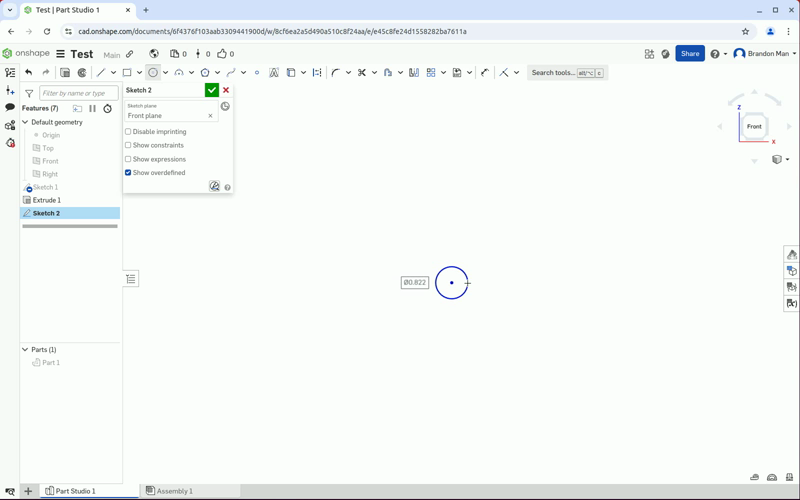
scroll(-6)
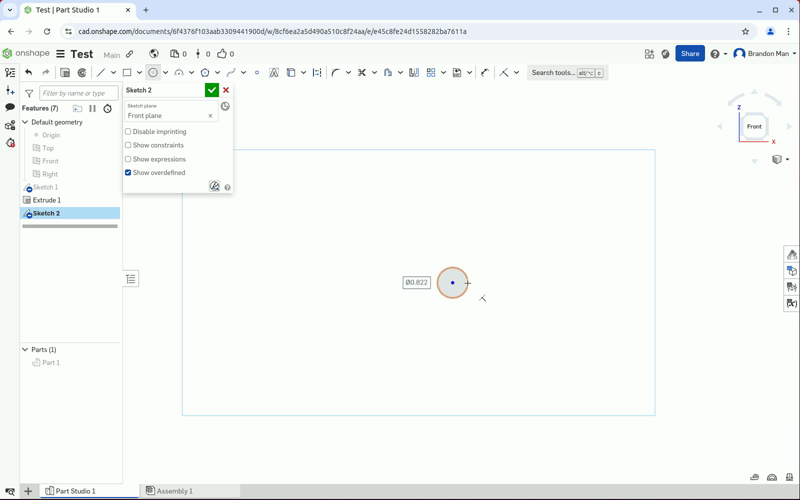
scroll(-6)
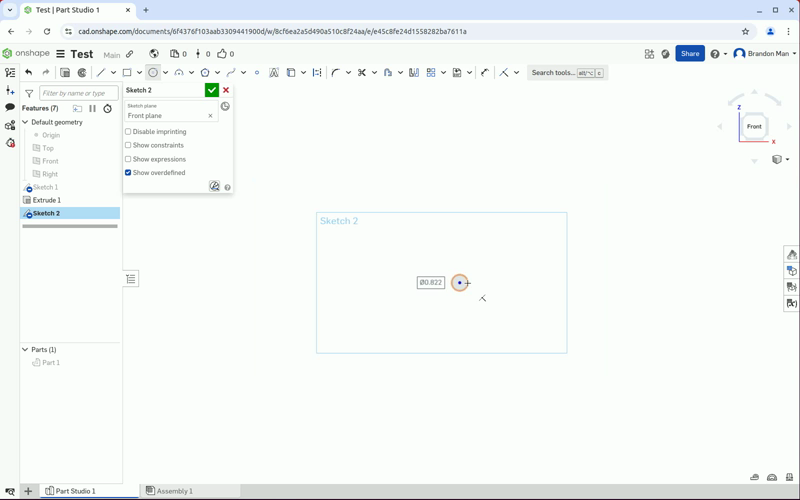
scroll(-6)
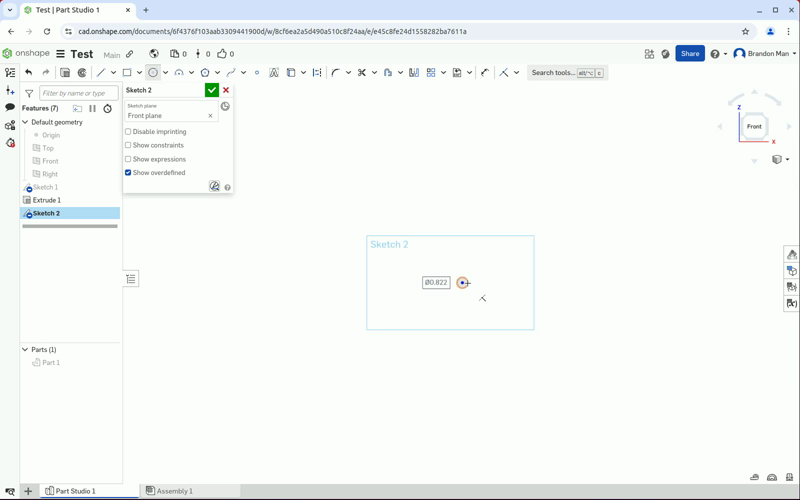
scroll(-6)
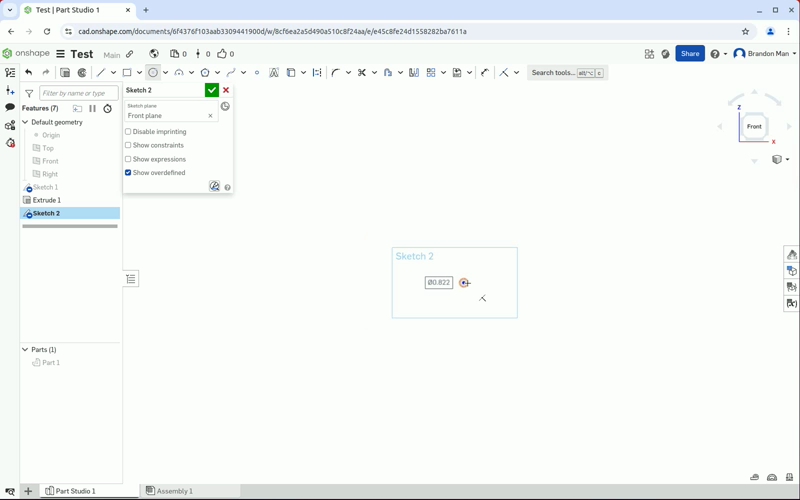
scroll(-6)
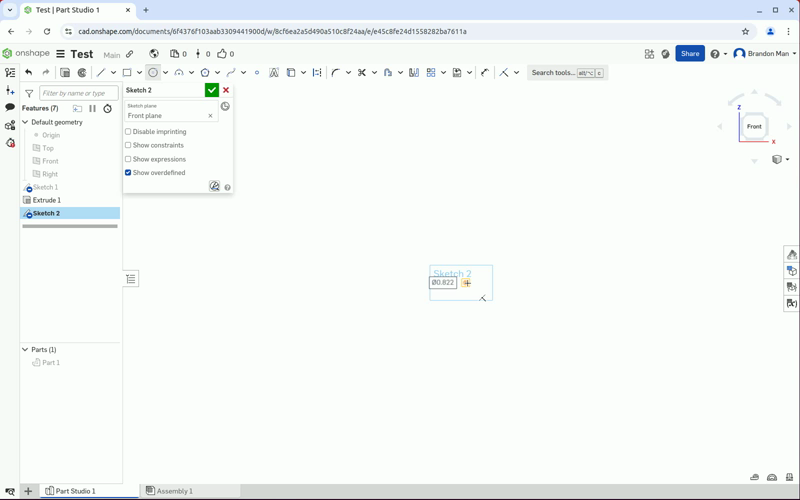
key(esc)
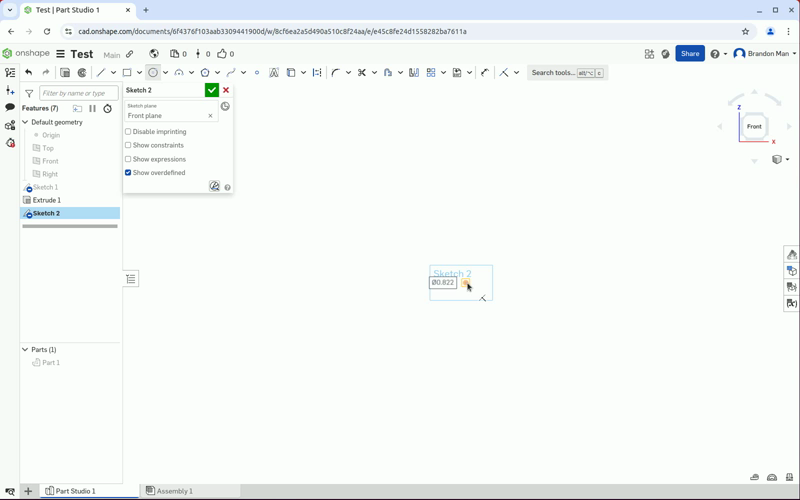
mouse_move(465, 283)
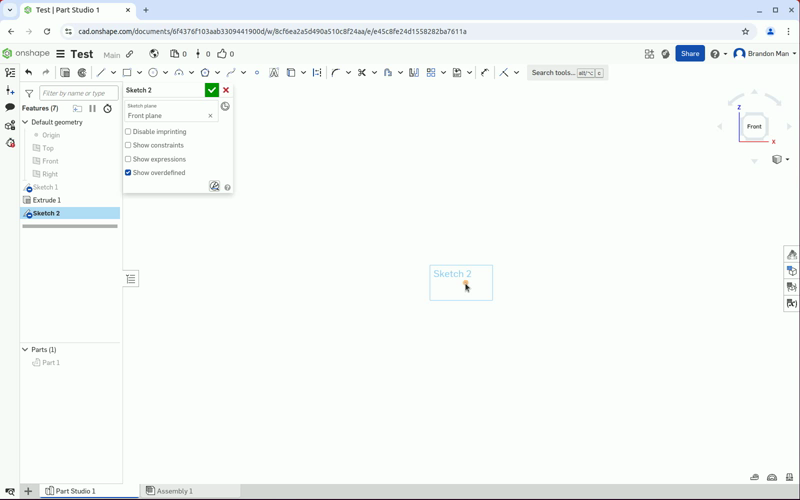
scroll(6)
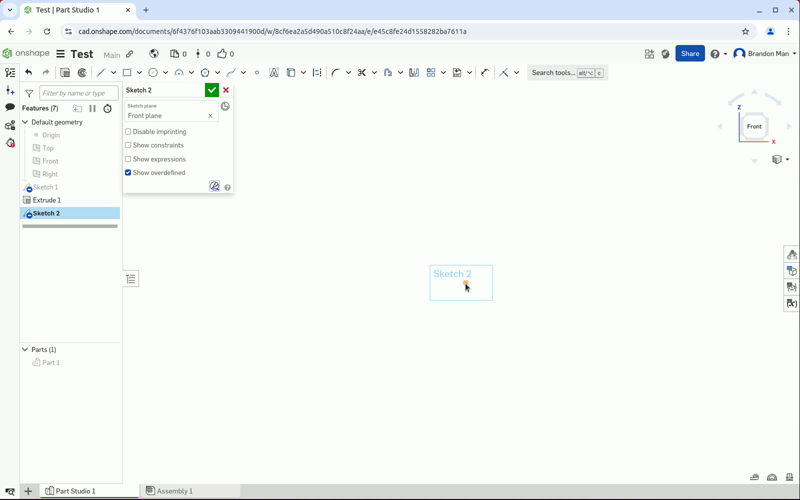
scroll(6)
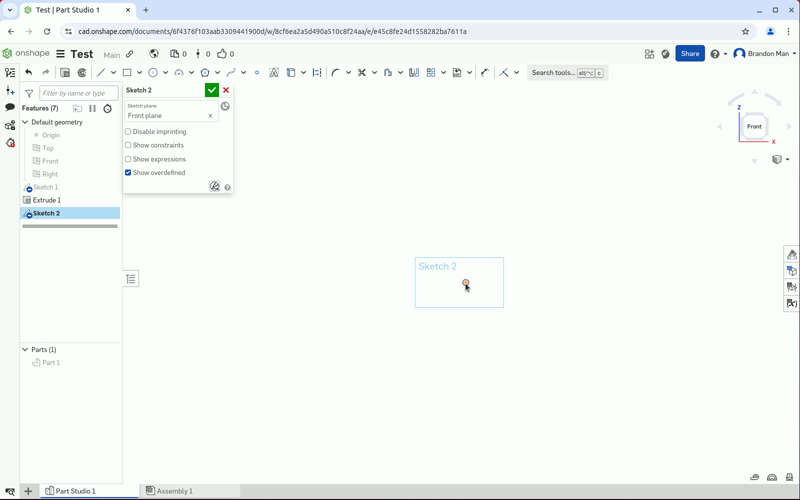
scroll(6)
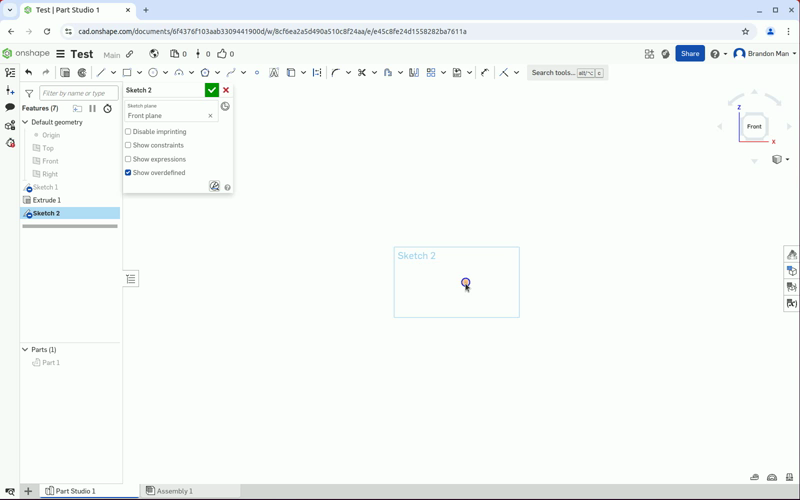
scroll(6)
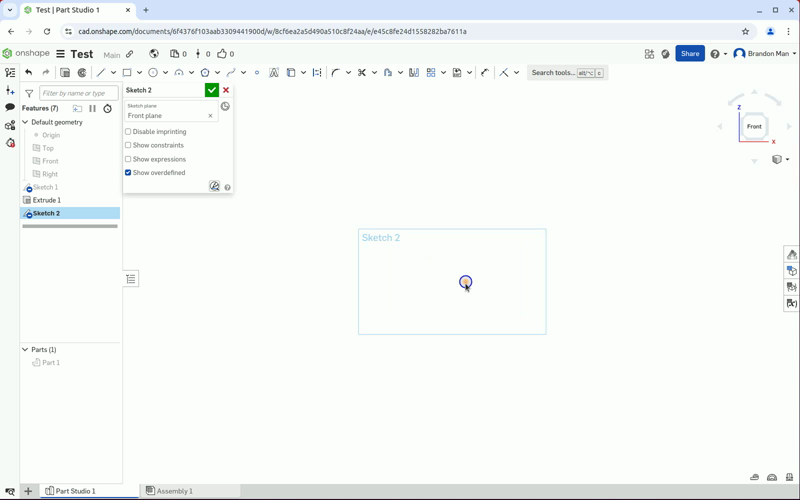
scroll(6)
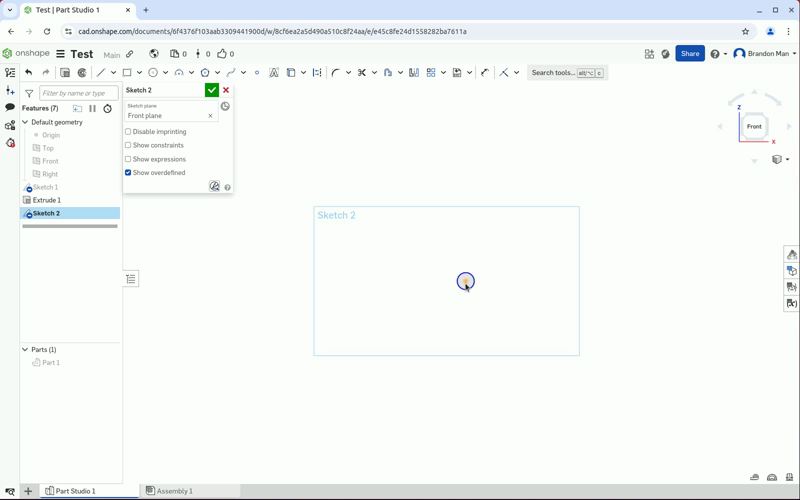
scroll(6)
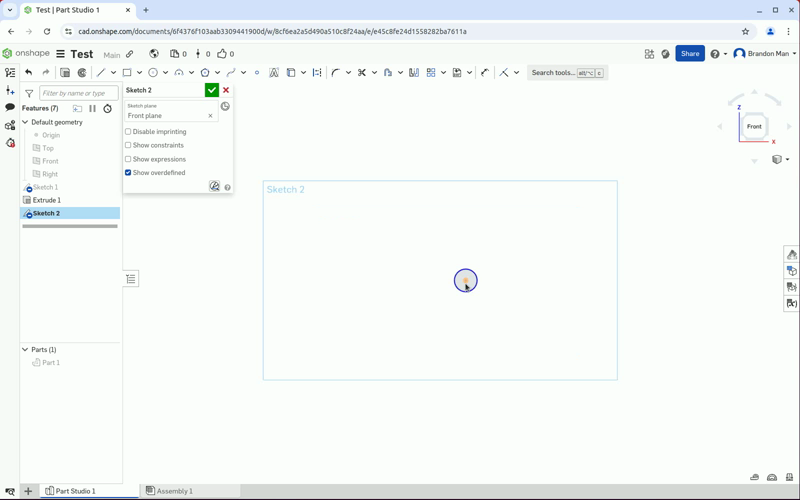
scroll(6)
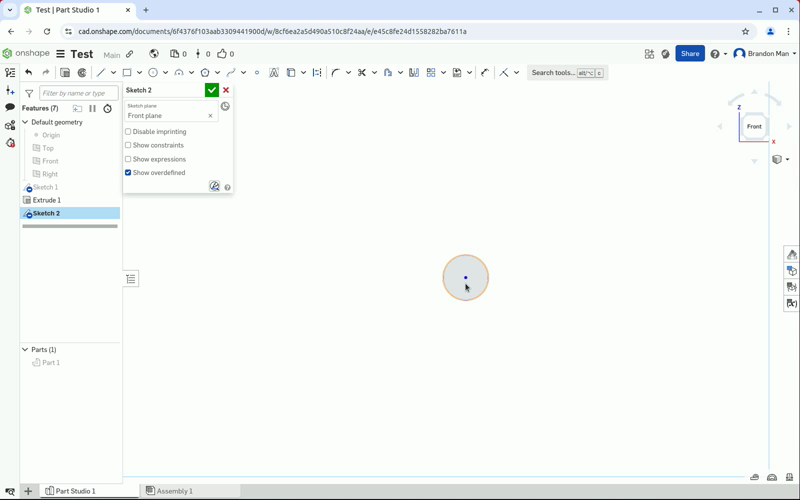
click(465, 283)
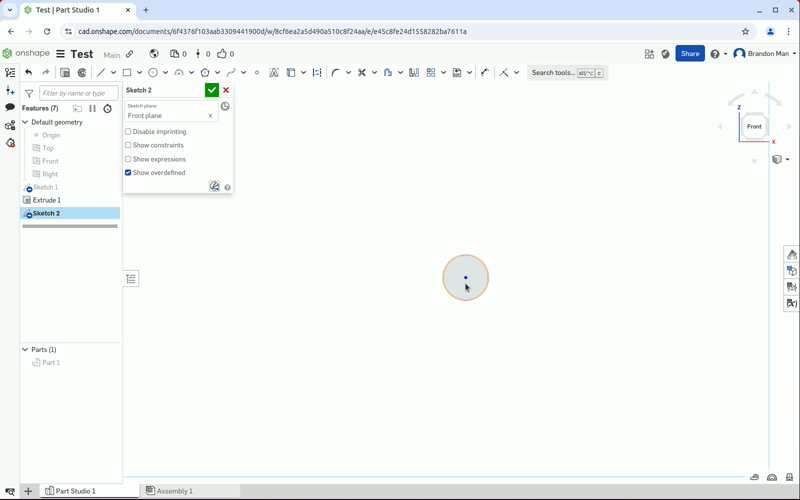
scroll(-6)
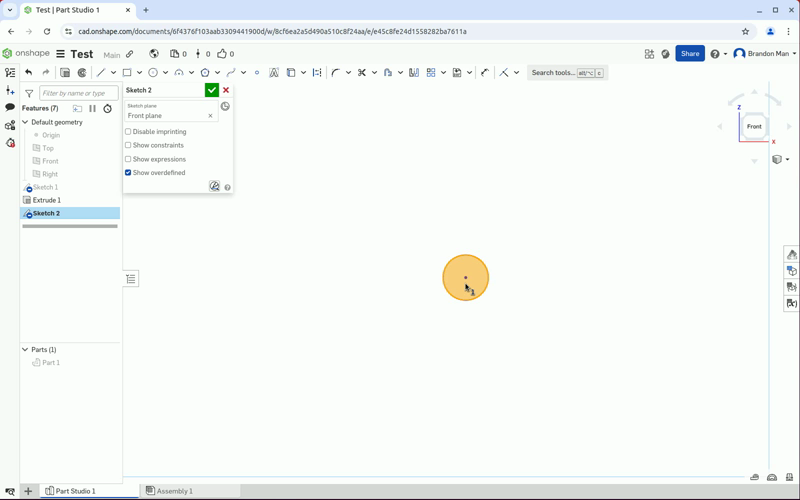
scroll(-6)
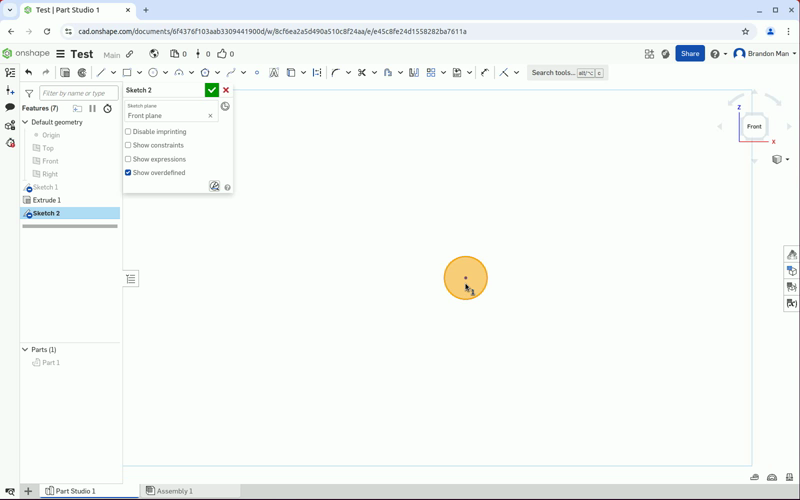
scroll(-6)
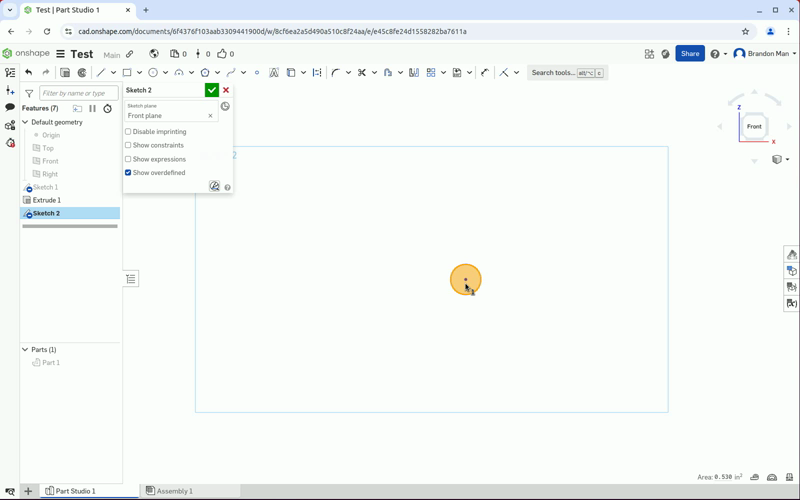
scroll(-6)
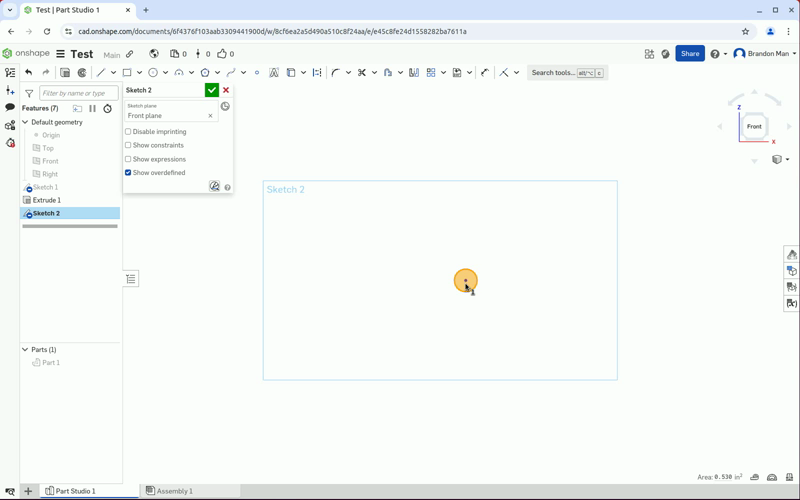
scroll(-6)
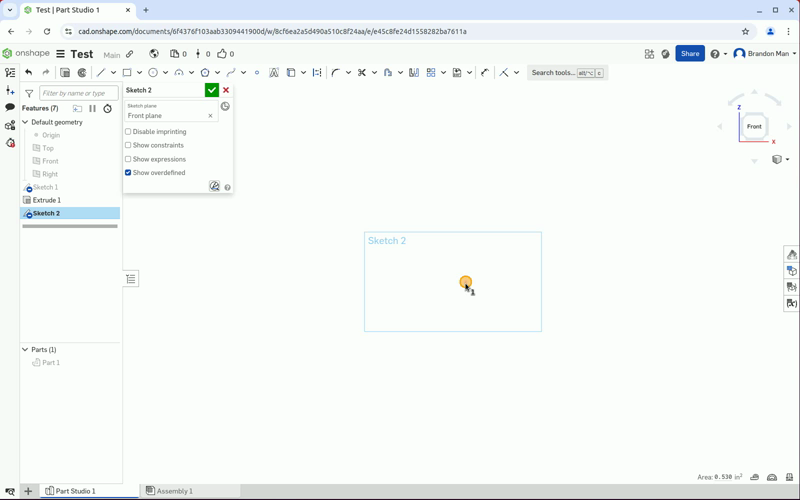
scroll(-6)
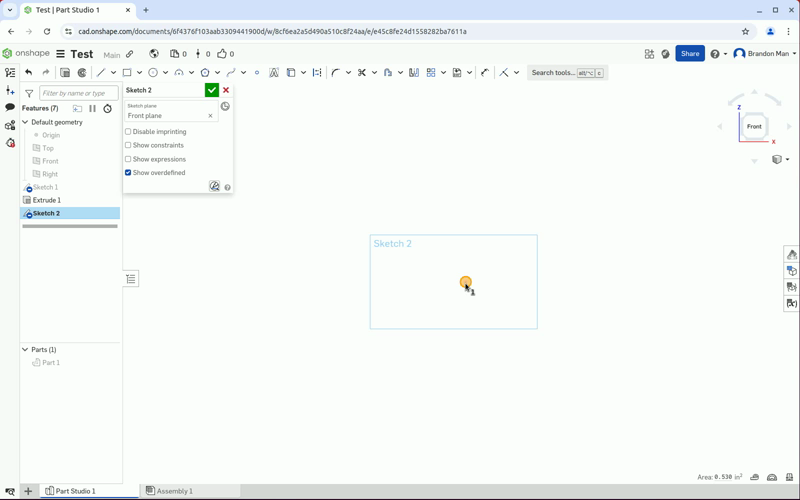
scroll(-6)
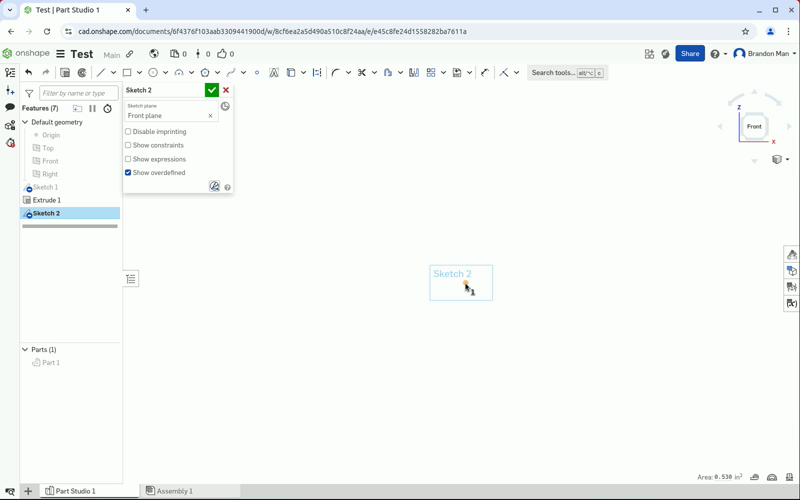
mouse_move(73, 352)
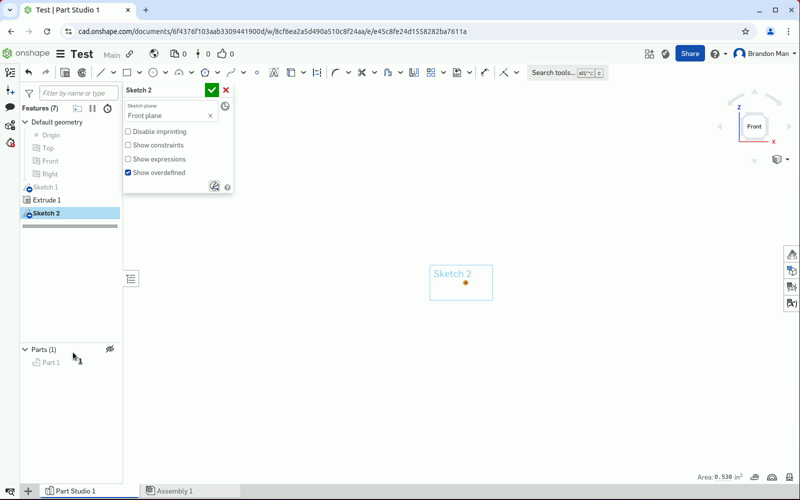
key(shift+y)
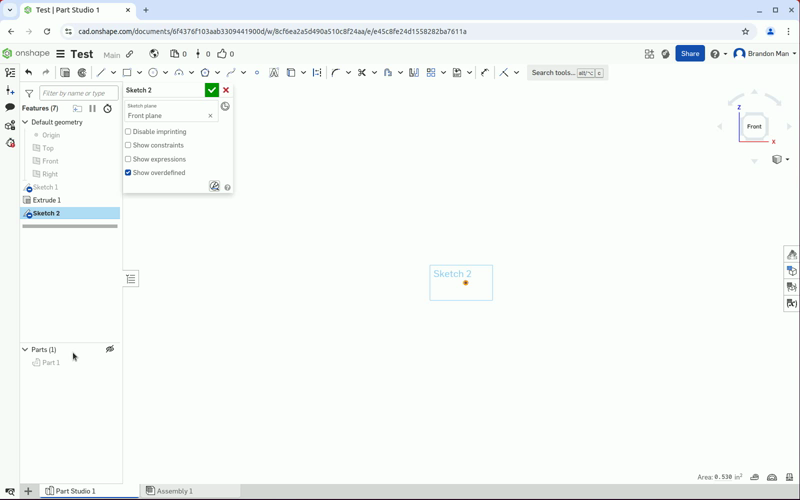
key(shift+e)
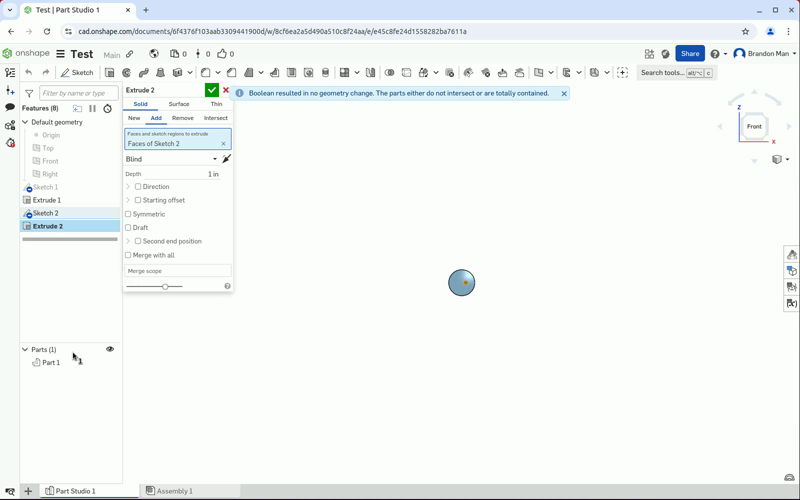
mouse_move(143, 106)
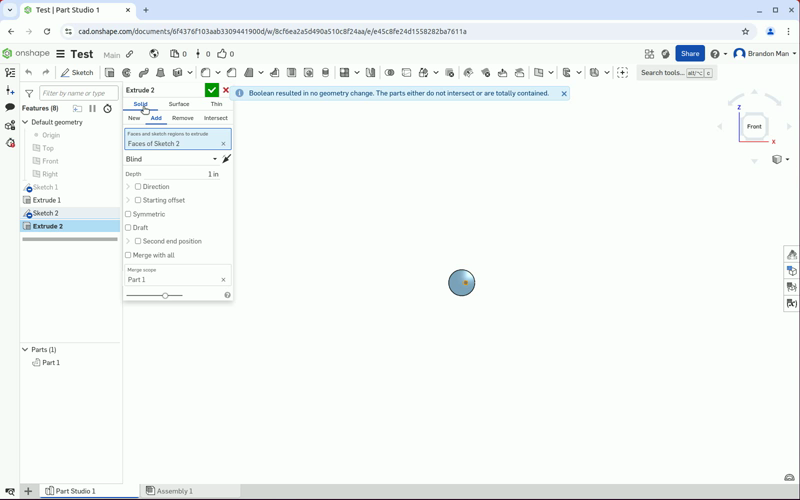
click(143, 106)
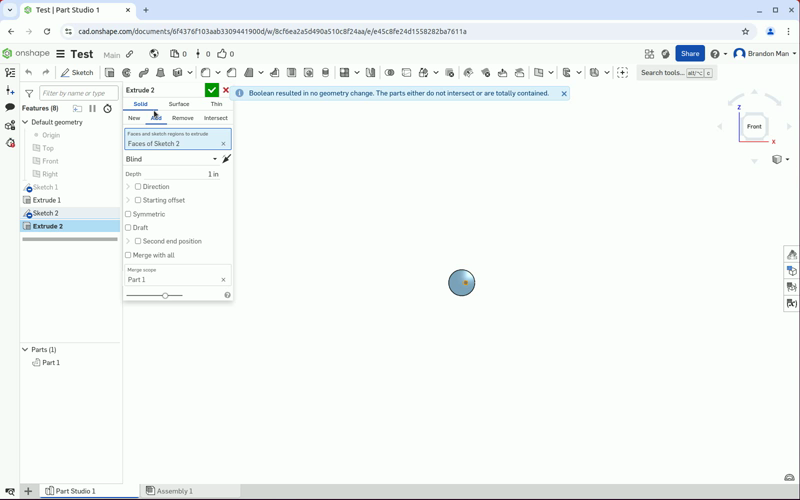
mouse_move(186, 120)
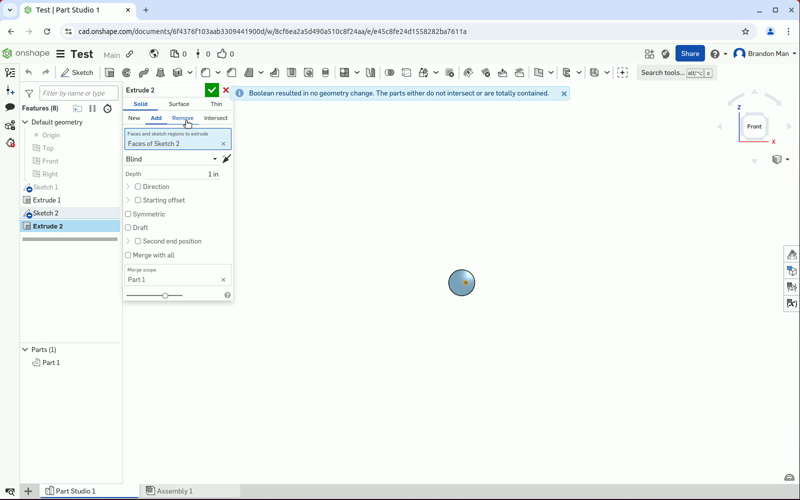
click(186, 120)
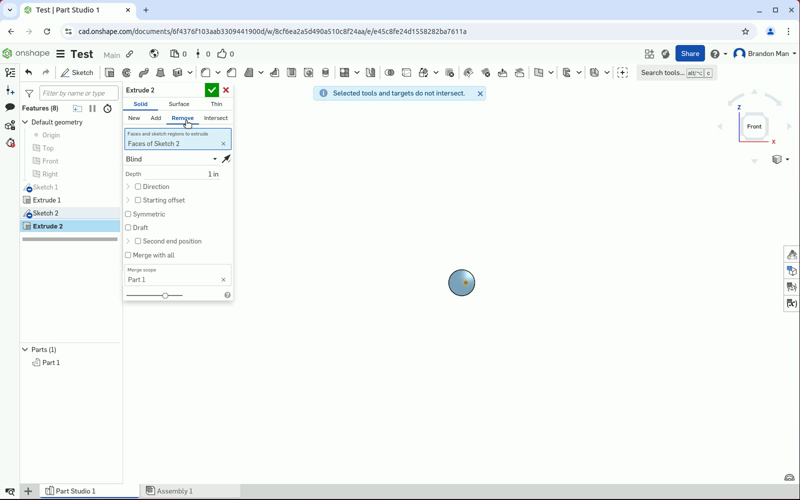
key(tab, 4)
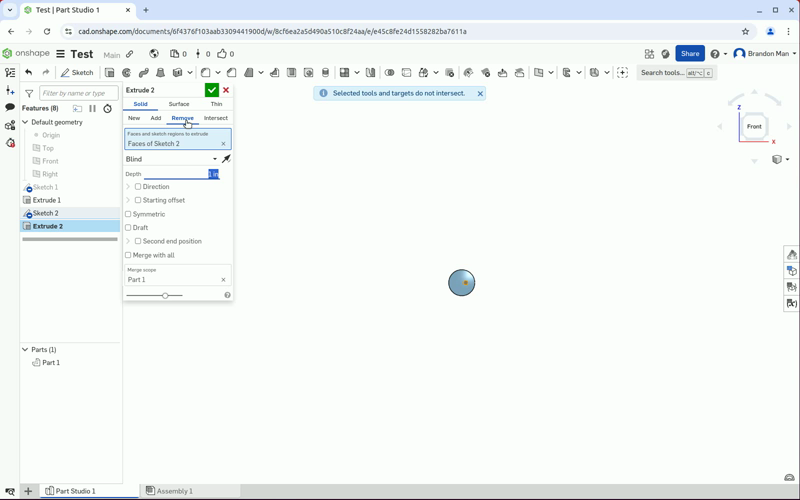
text(-5.777)
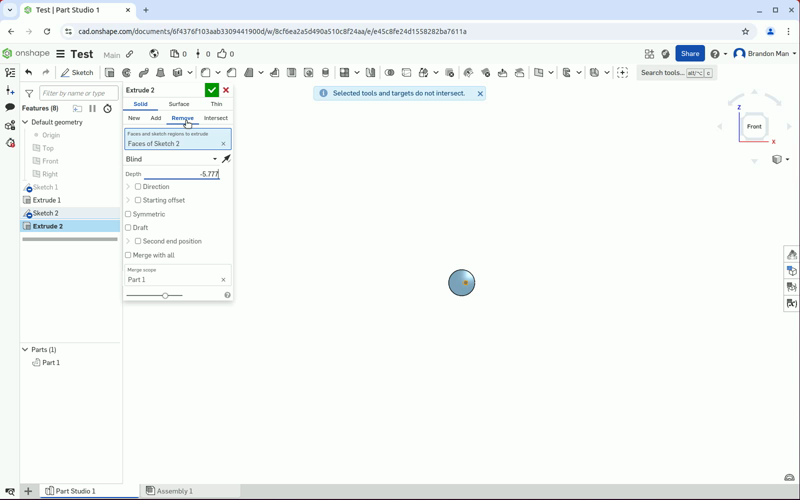
key(tab, 6)
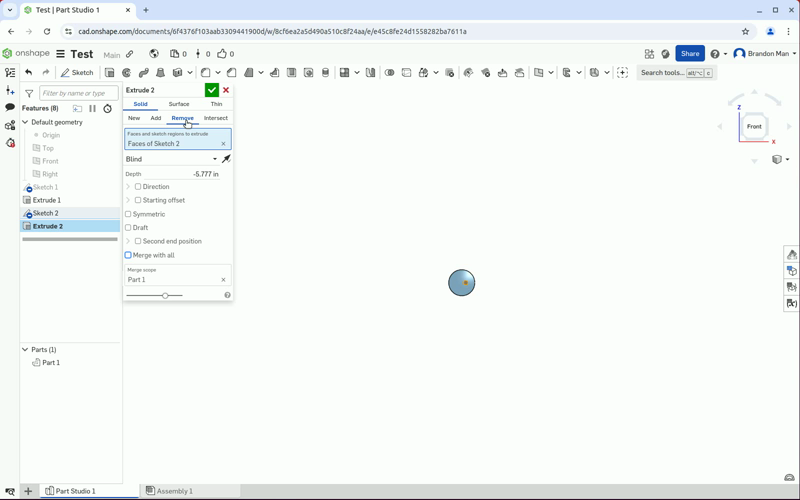
key(space)
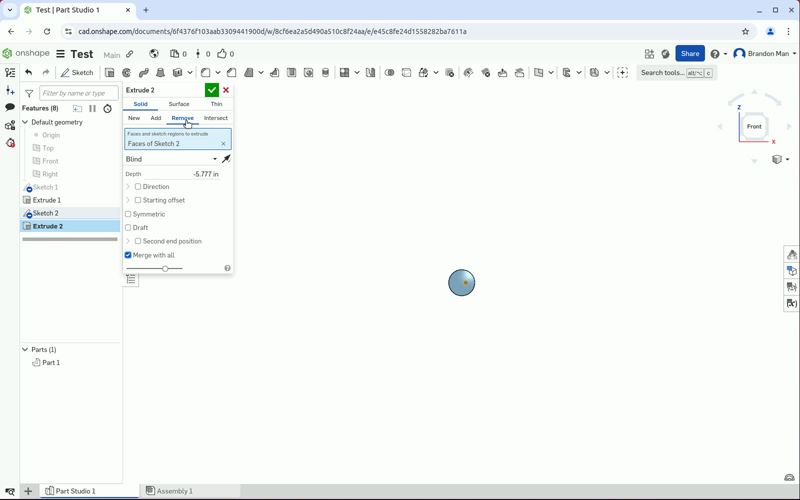
key(enter)
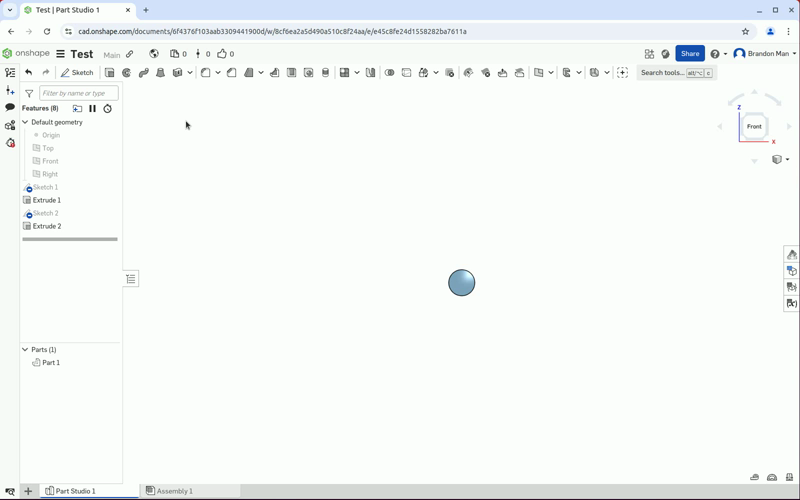
key(shift+h)
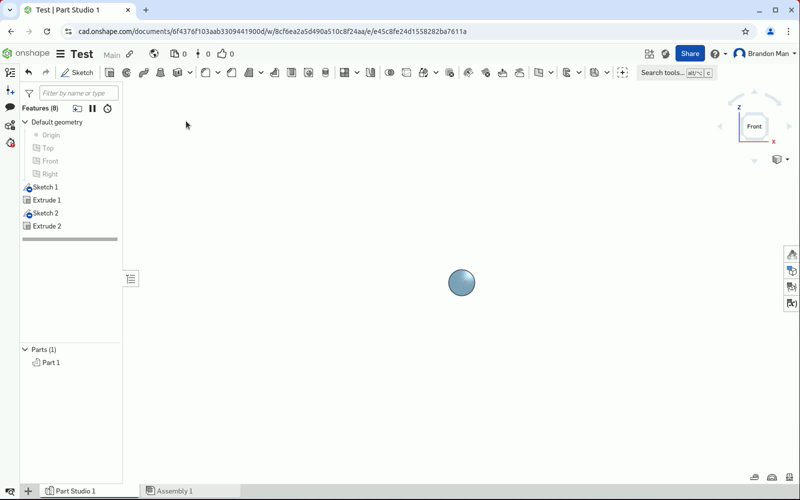
key(shift+h)
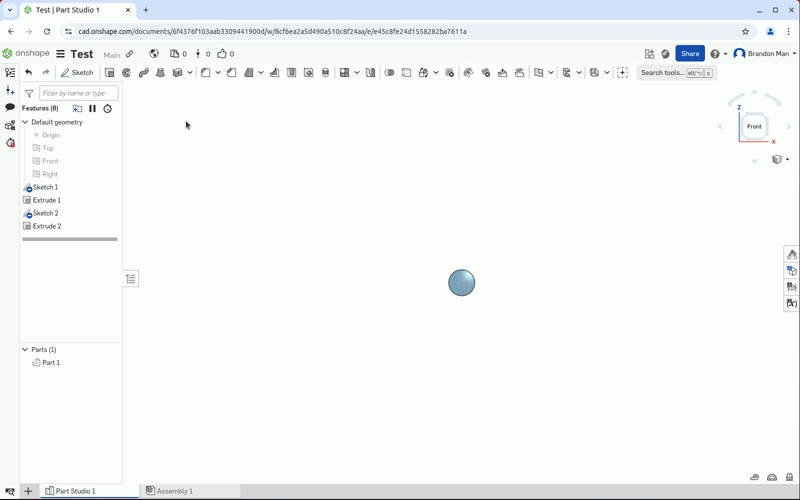
key(shift+7)
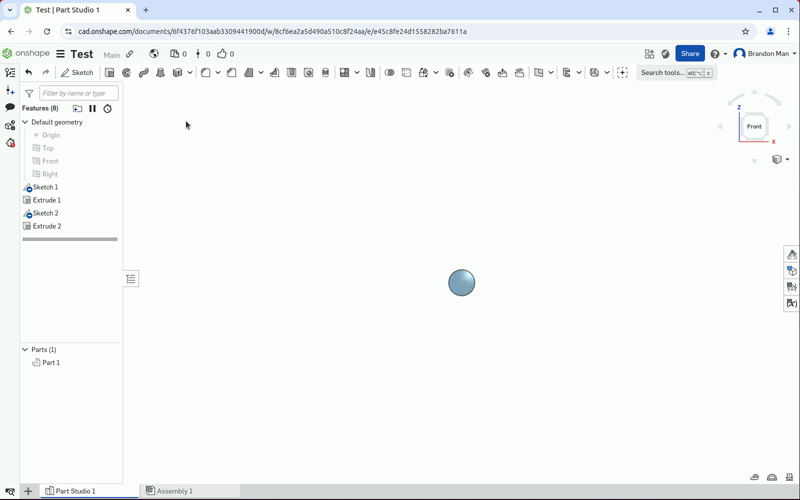
key(left, 2)
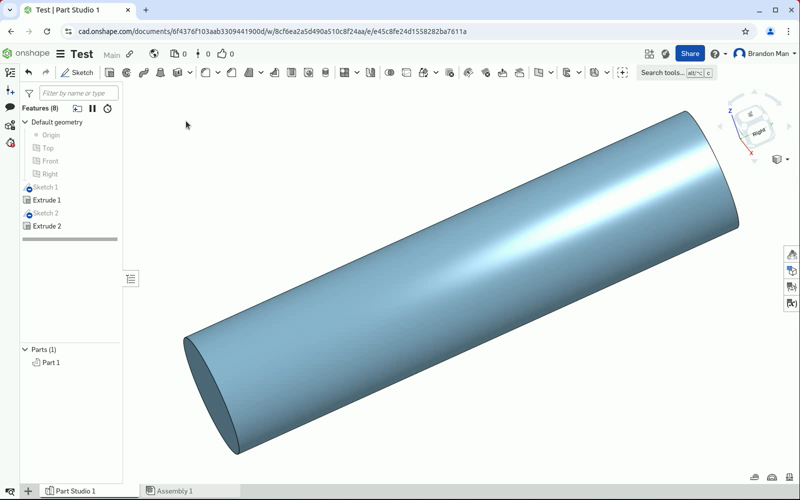
key(down, 2)
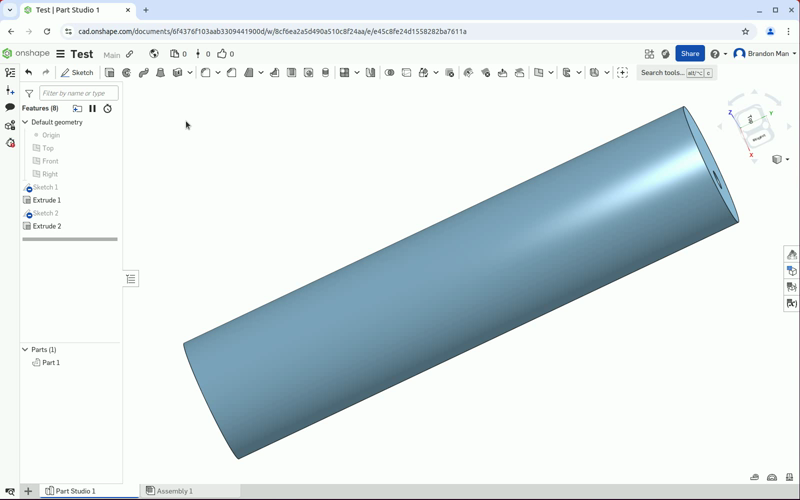
key(up, 2)
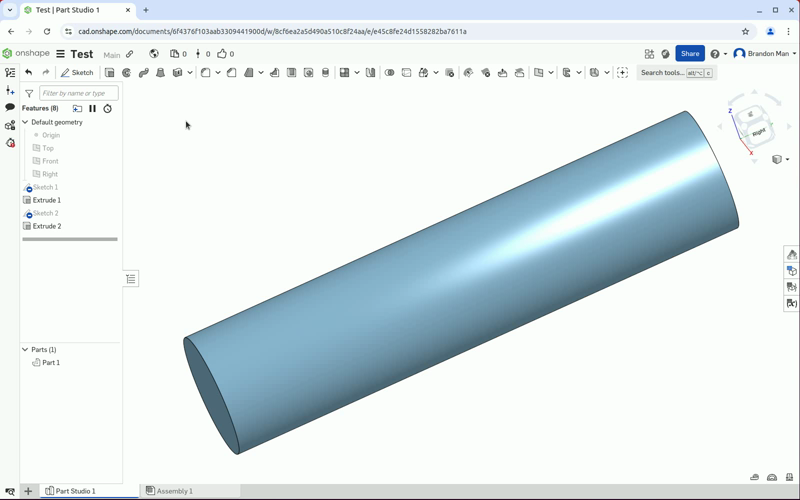
key(right, 2)
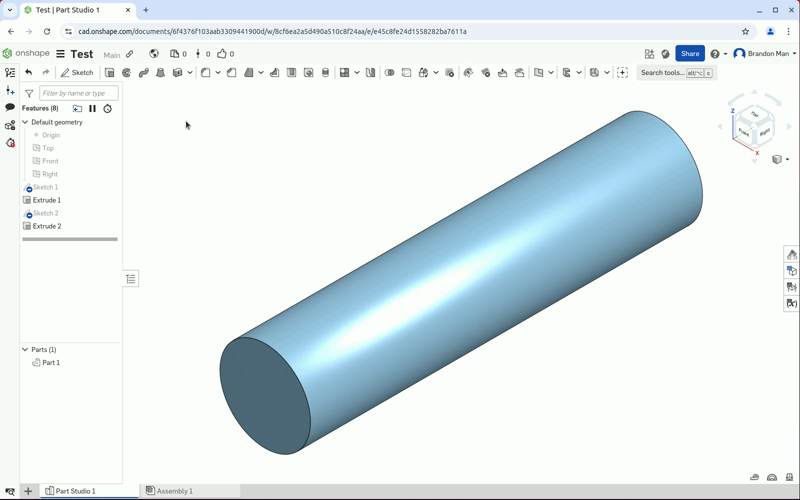
mouse_move(73, 189)
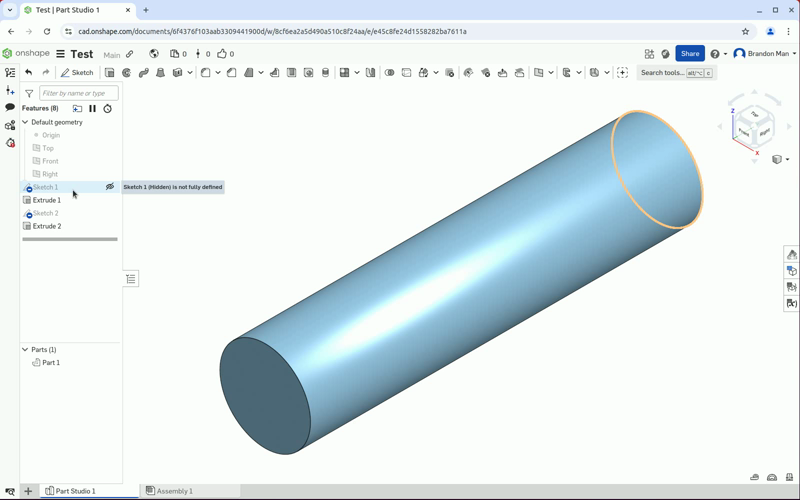
click(73, 189)